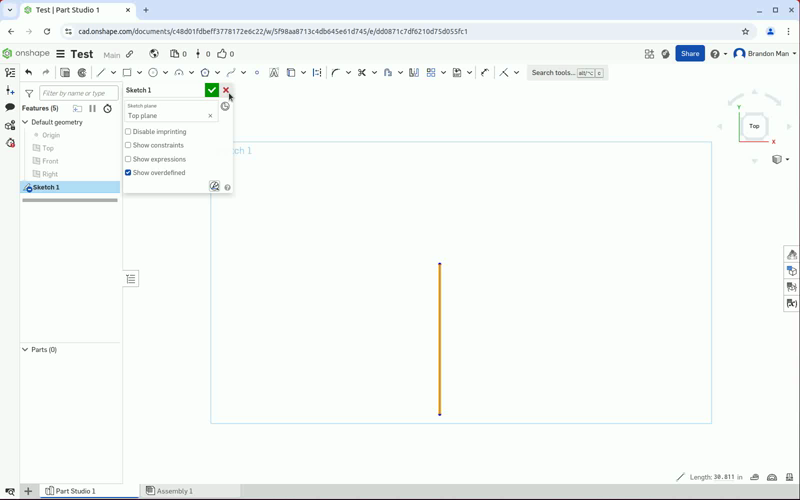
key(shift+h)
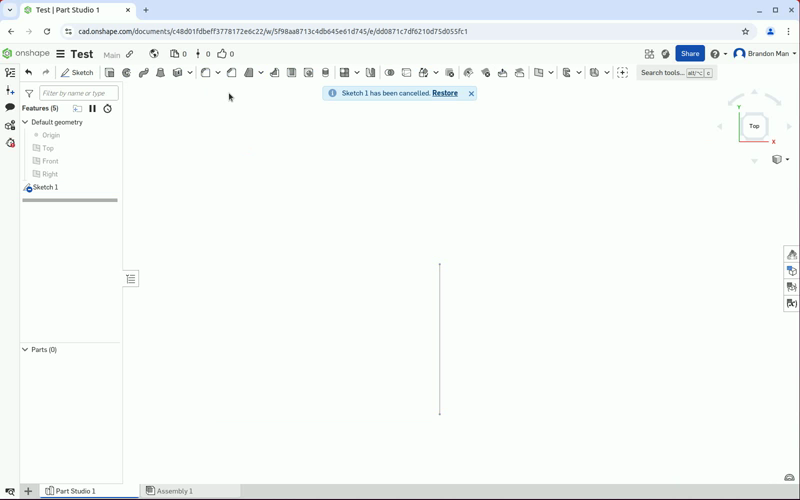
key(shift+s)
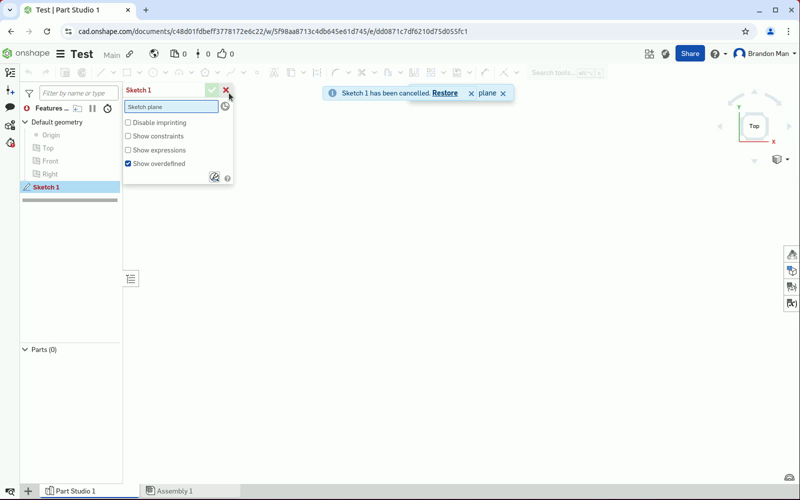
mouse_move(73, 150)
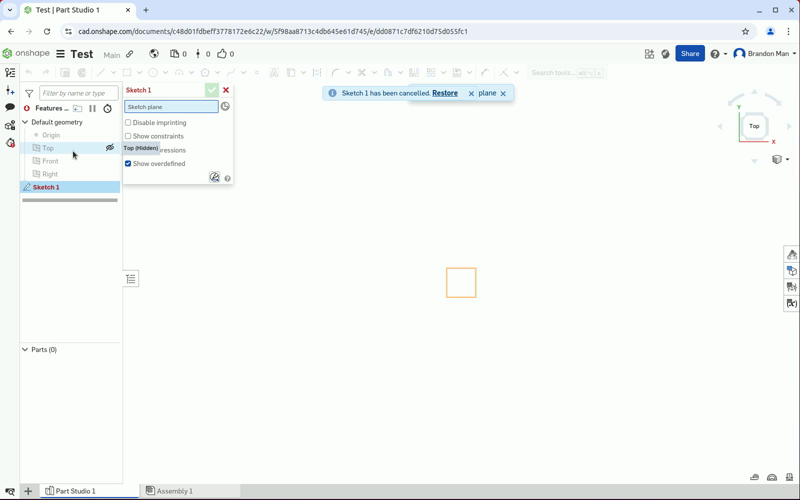
click(73, 150)
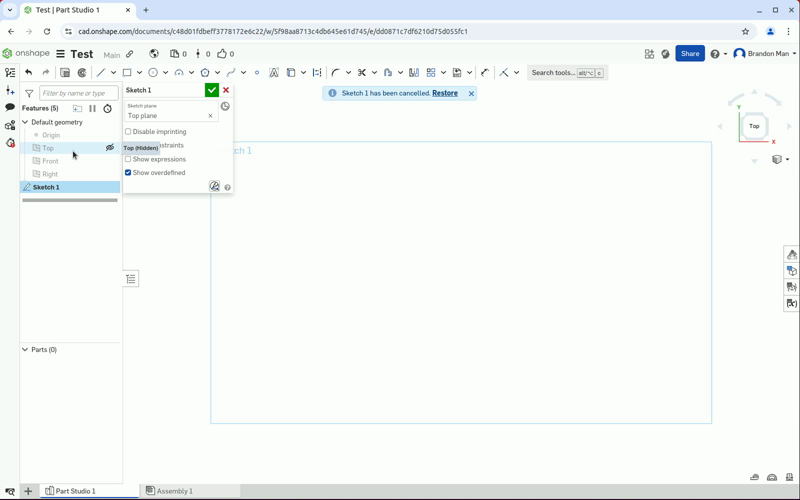
mouse_move(73, 352)
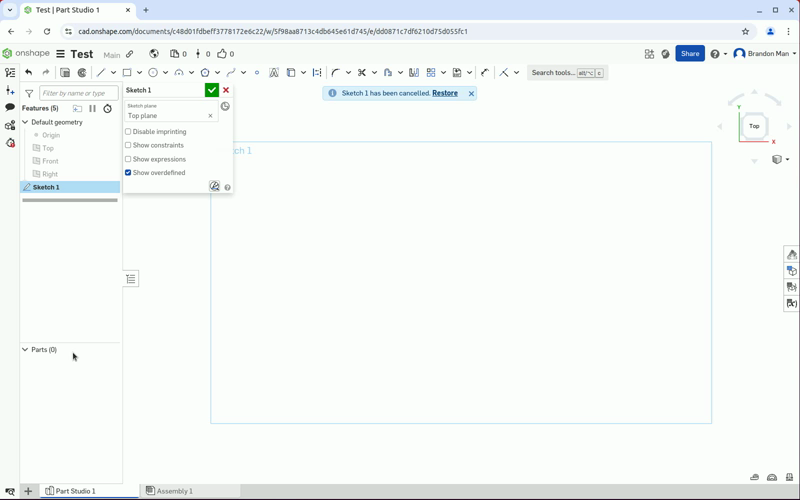
key(y)
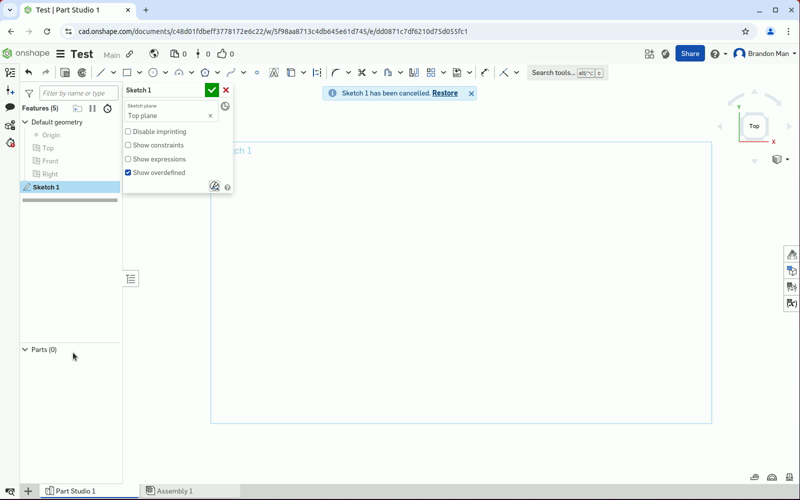
key(l)
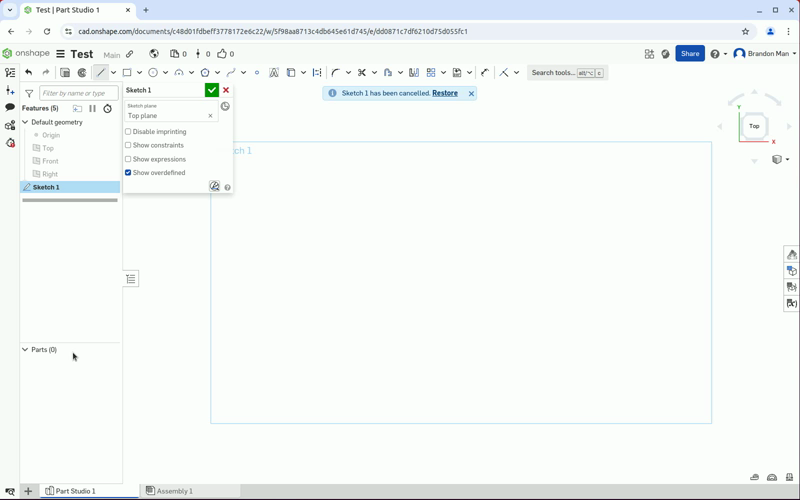
key_down(shift)
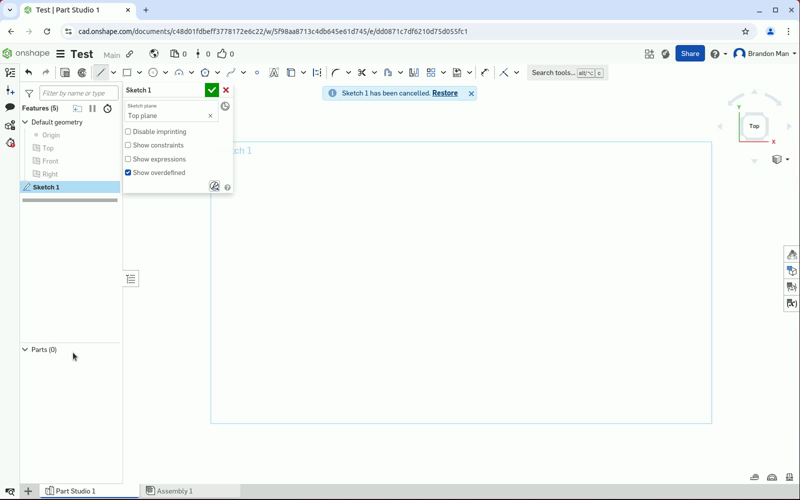
mouse_move(425, 308)
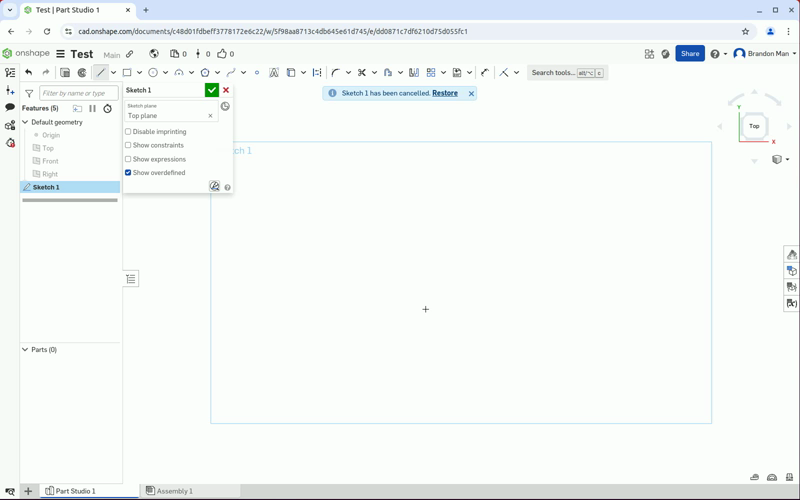
click(425, 308)
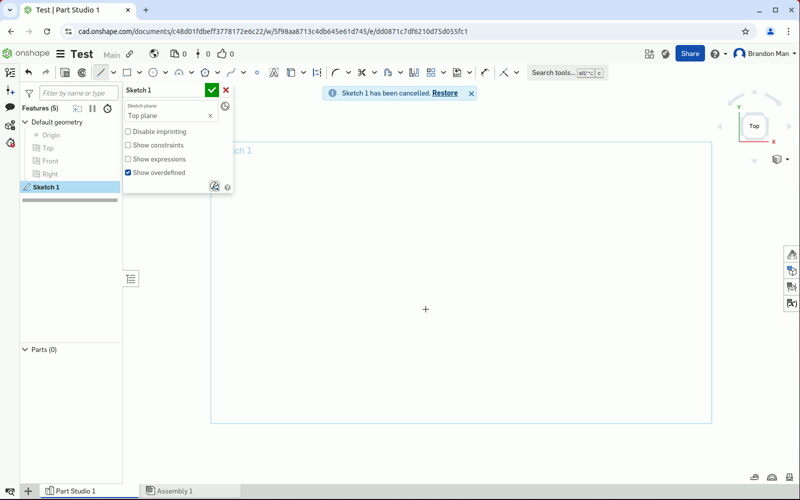
key_up(shift)
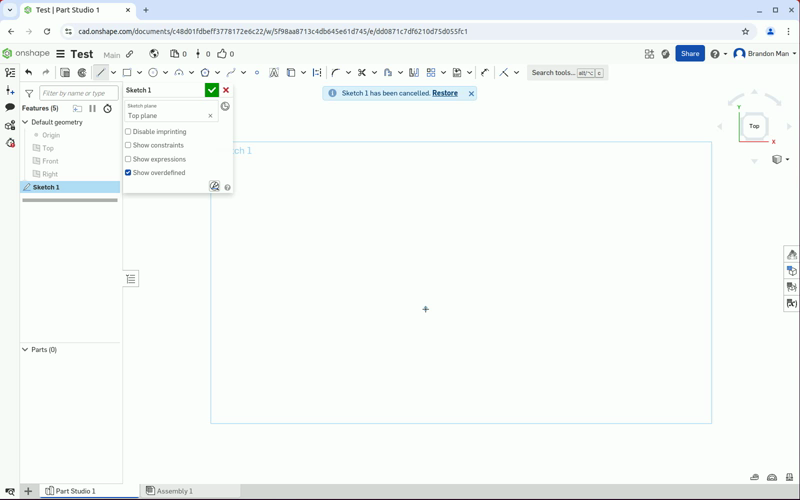
key_down(shift)
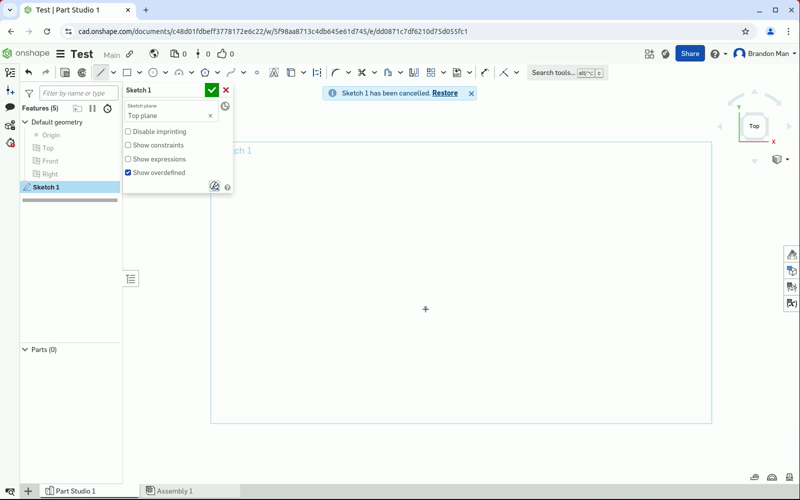
mouse_move(455, 308)
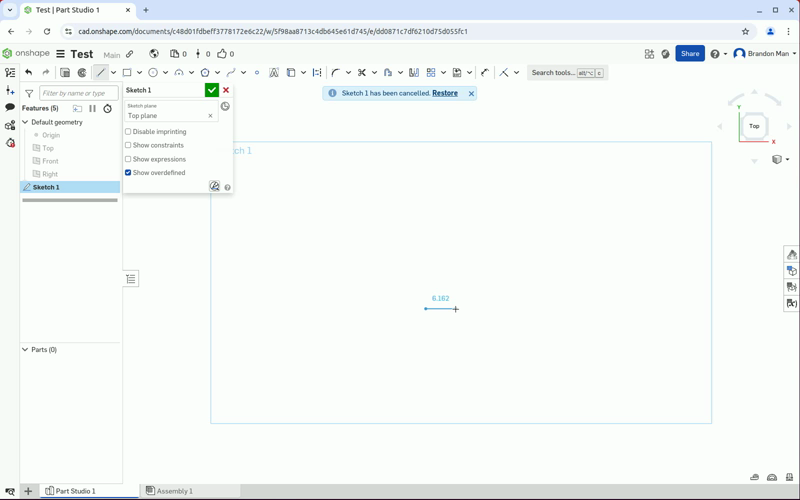
mouse_move(436, 308)
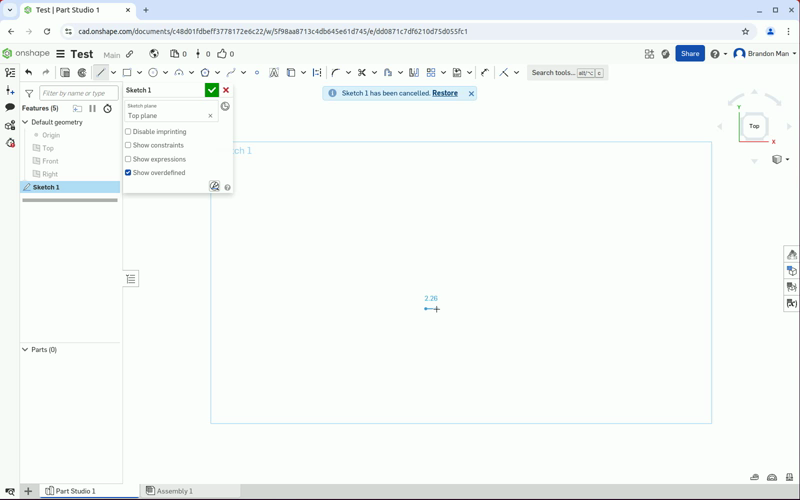
click(436, 308)
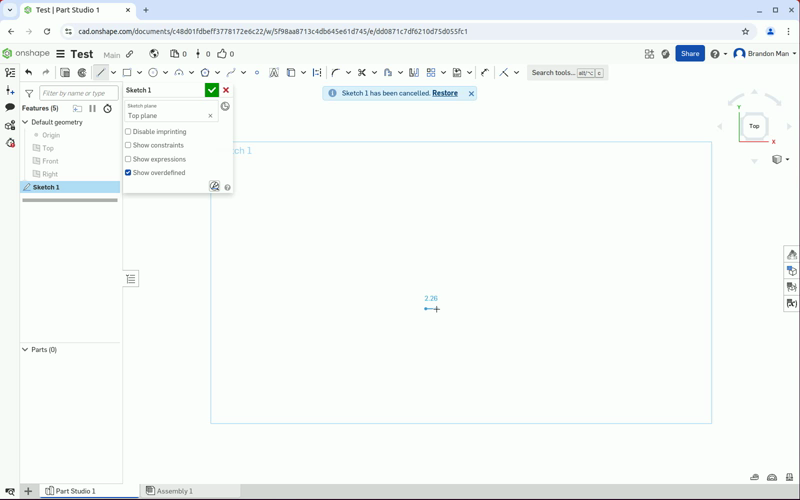
key_up(shift)
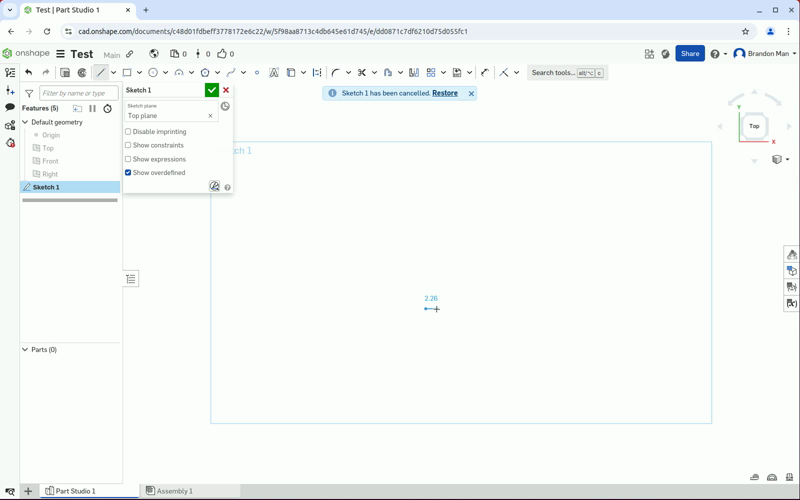
key_down(shift)
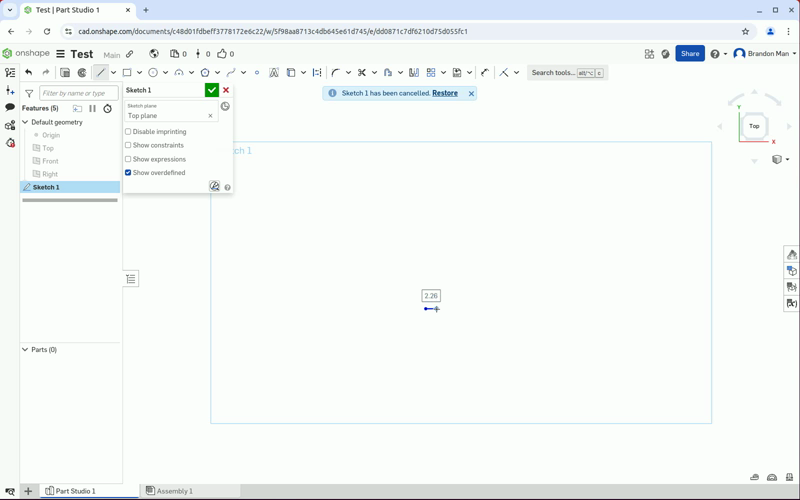
mouse_move(436, 212)
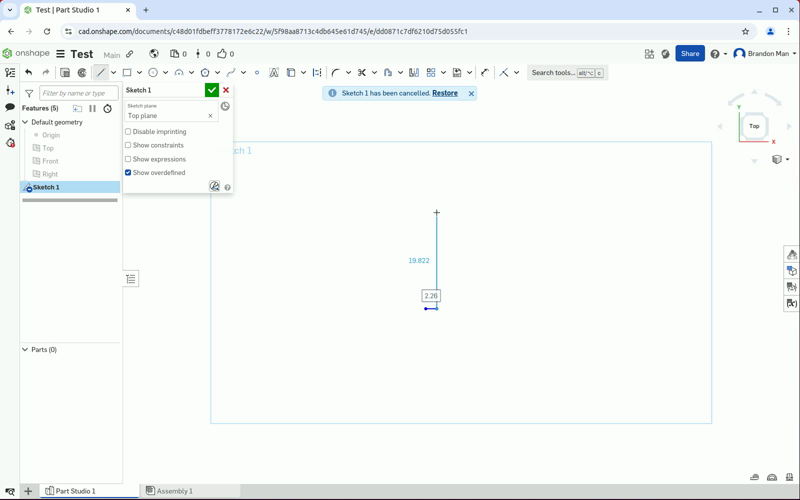
click(436, 212)
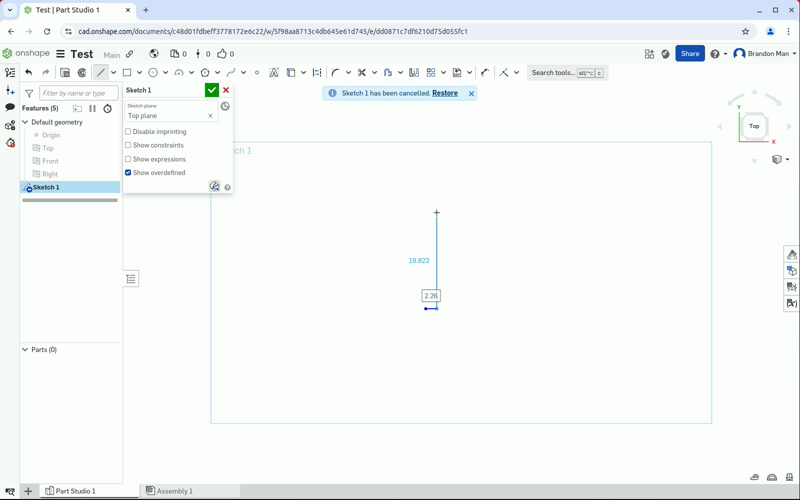
key_up(shift)
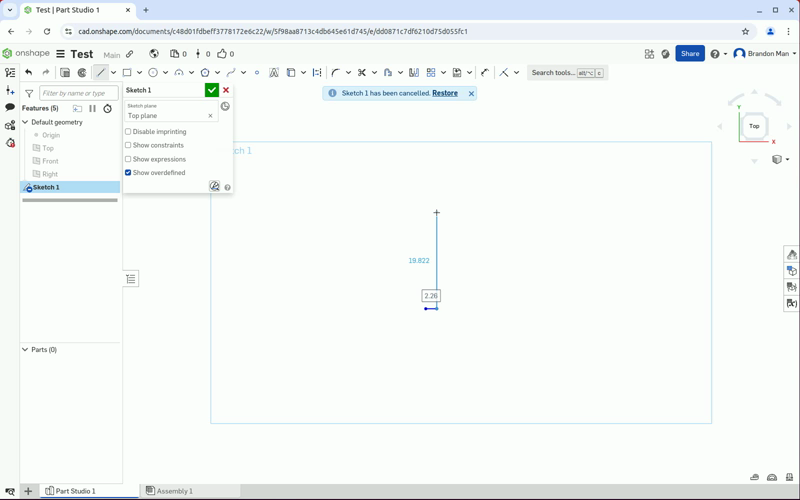
key_down(shift)
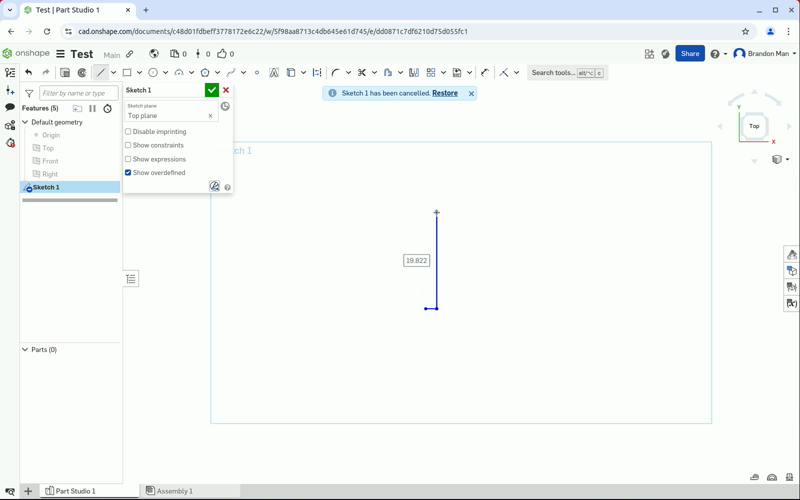
mouse_move(466, 212)
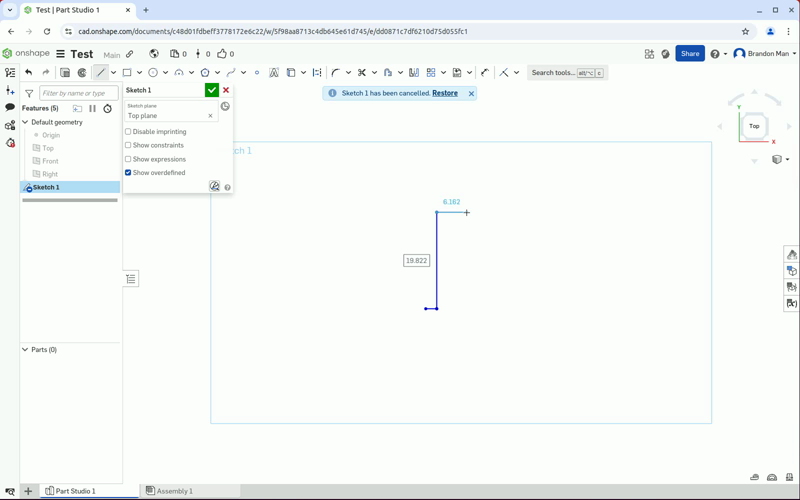
mouse_move(425, 212)
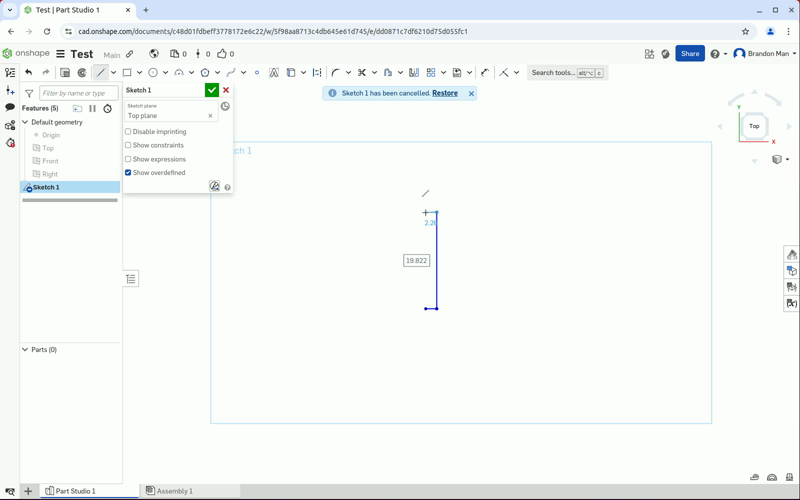
click(425, 212)
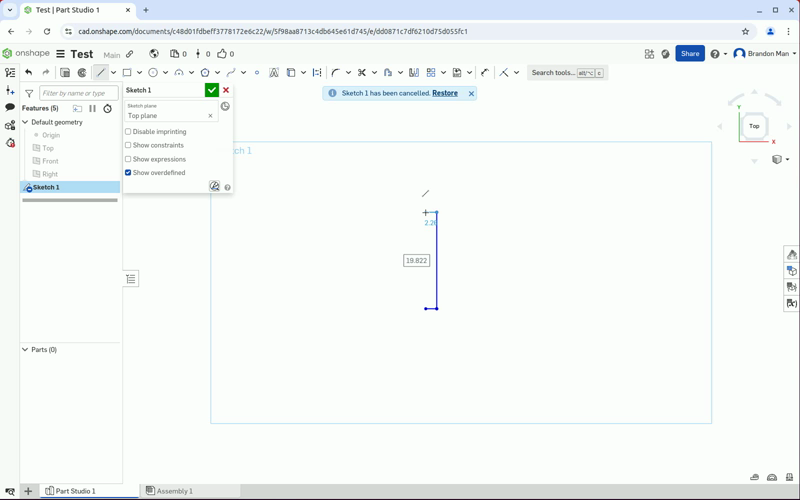
key_up(shift)
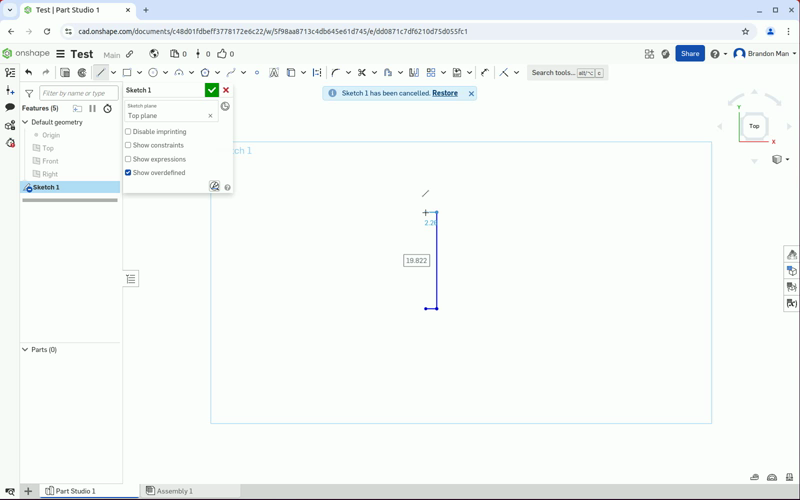
key_down(shift)
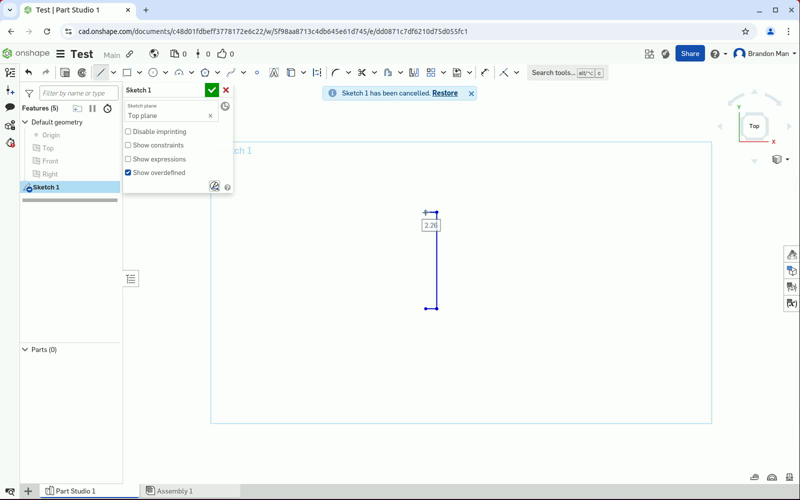
mouse_move(425, 308)
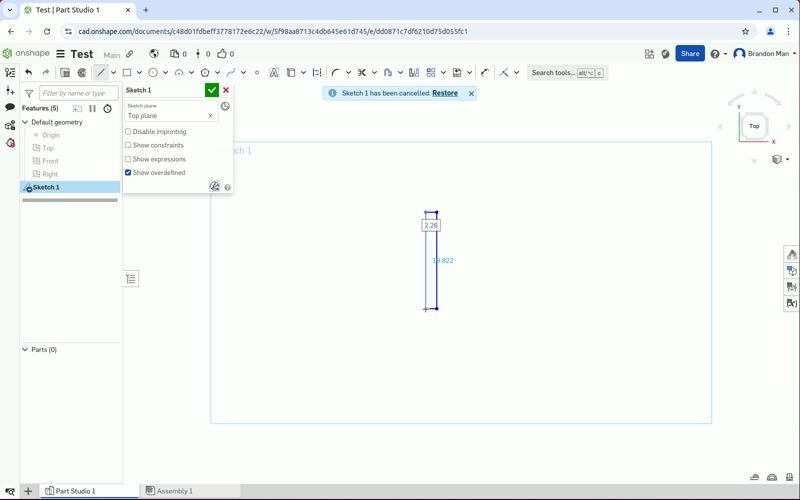
key_up(shift)
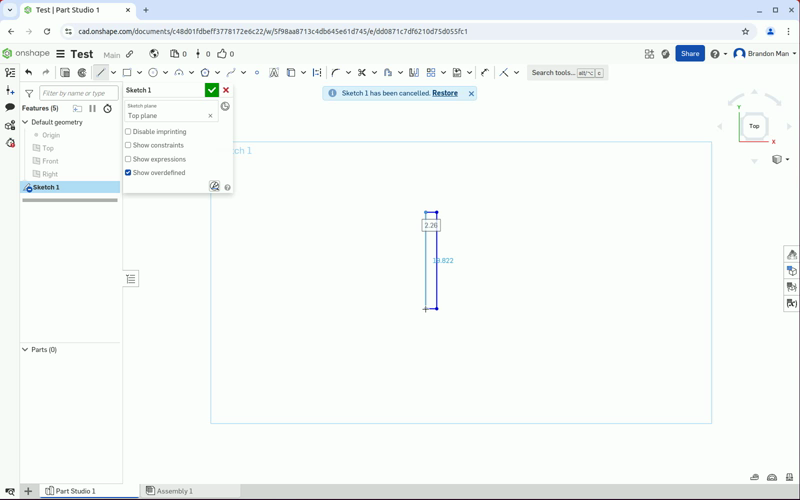
click(425, 308)
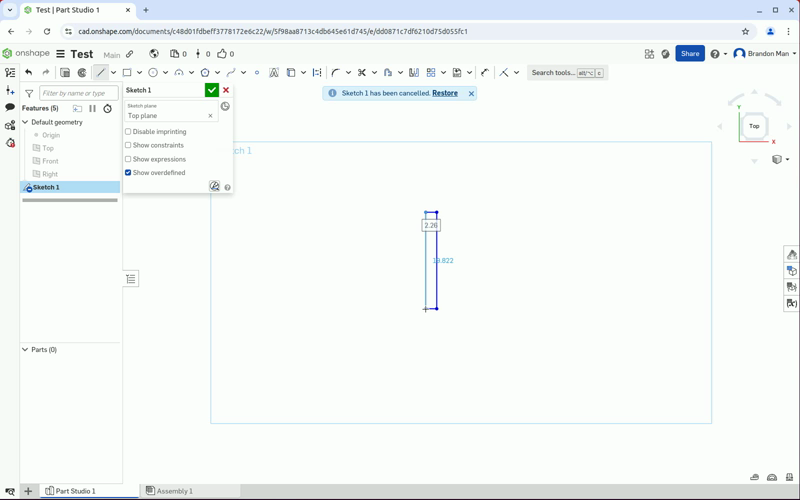
key(esc)
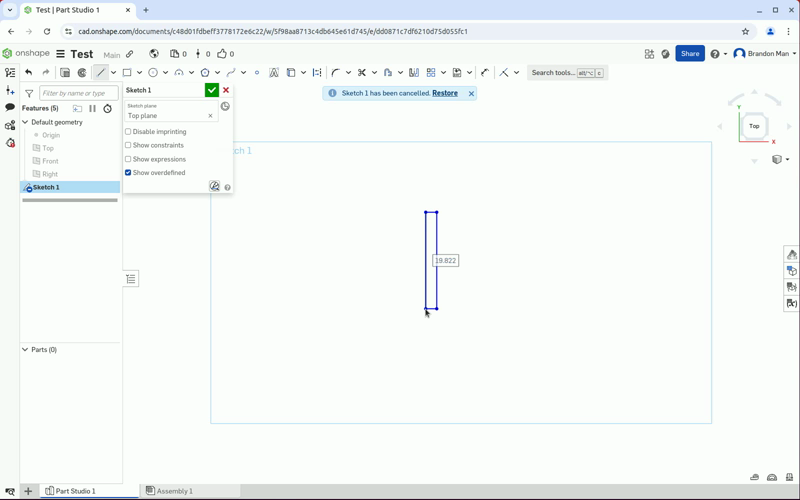
mouse_move(431, 259)
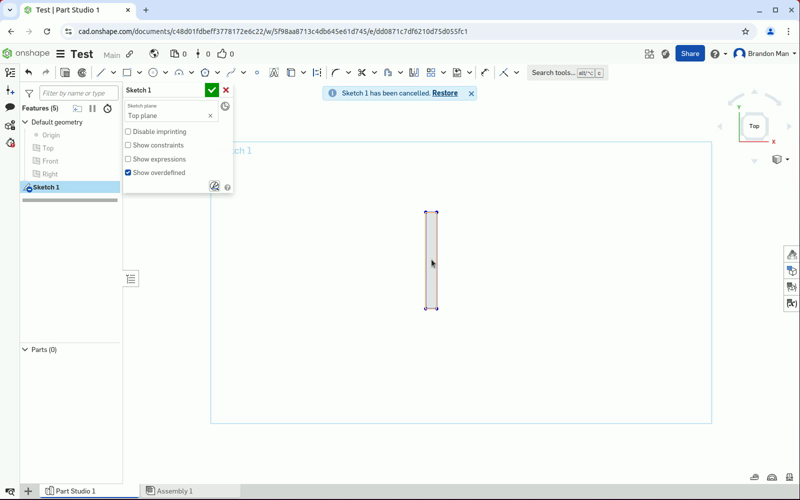
scroll(6)
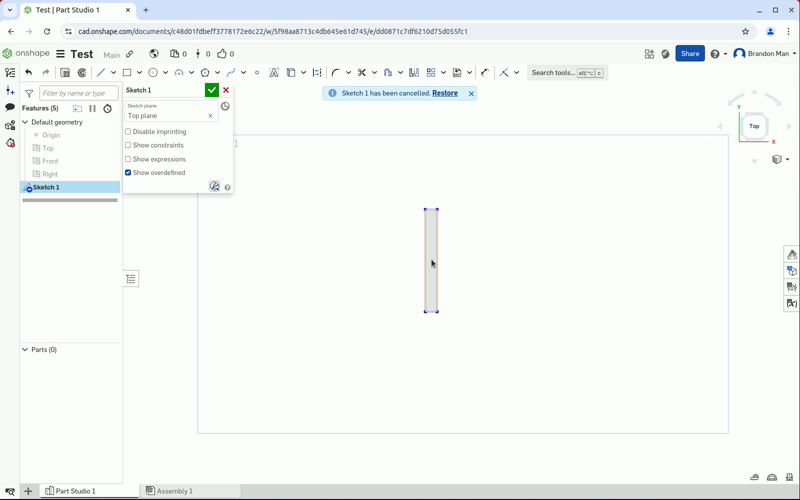
scroll(6)
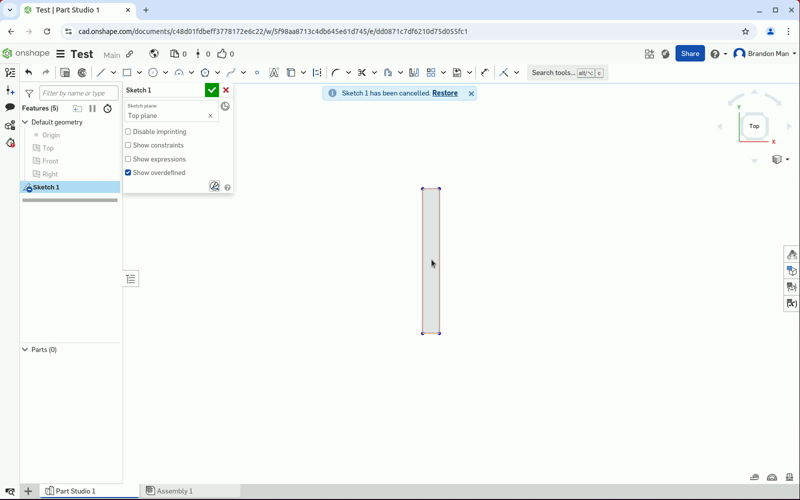
scroll(6)
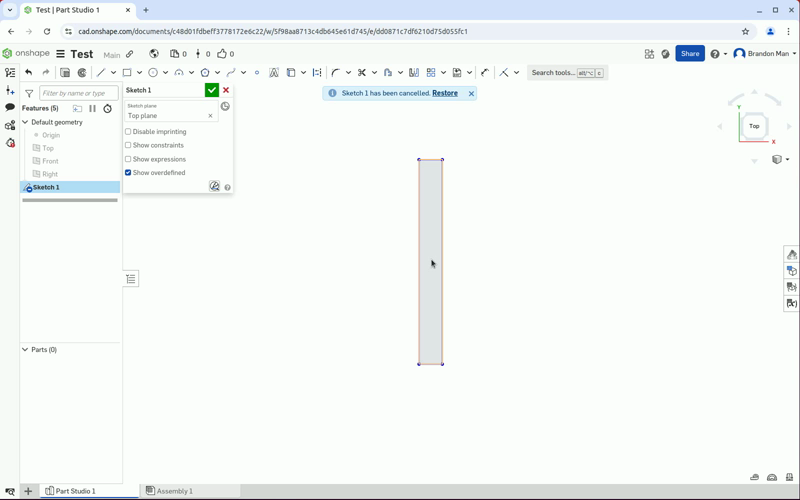
scroll(6)
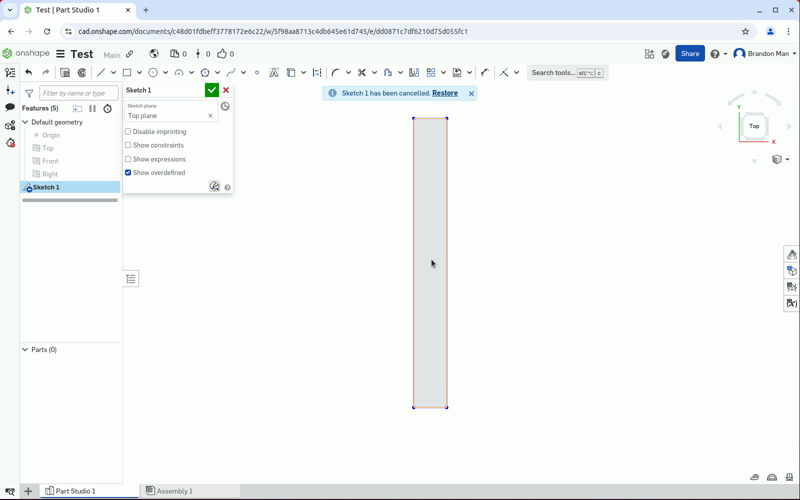
scroll(6)
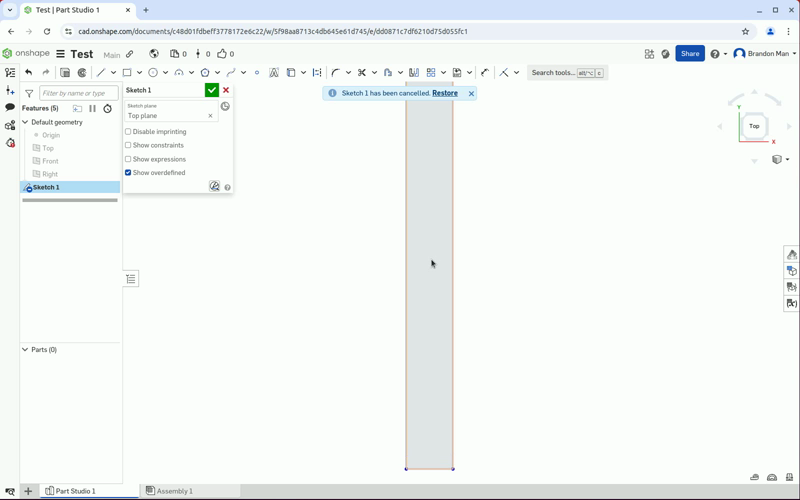
scroll(6)
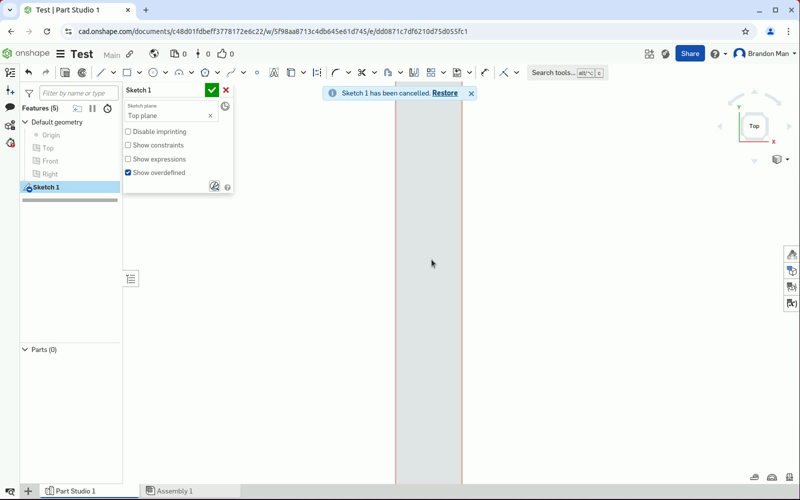
scroll(6)
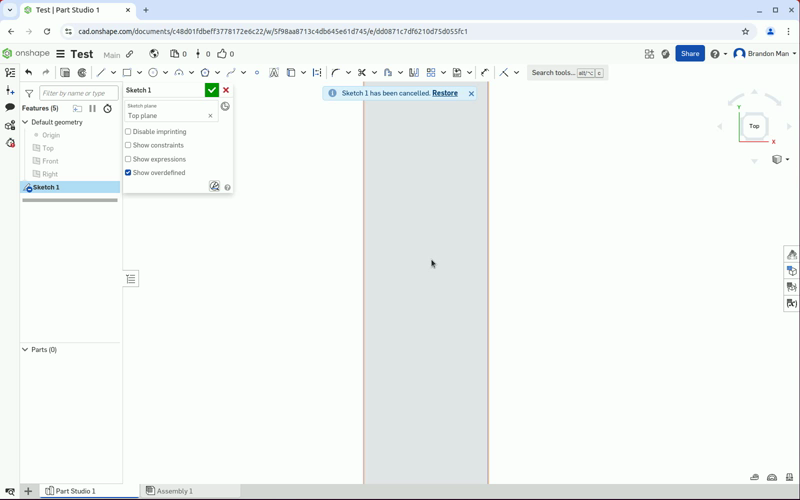
click(431, 259)
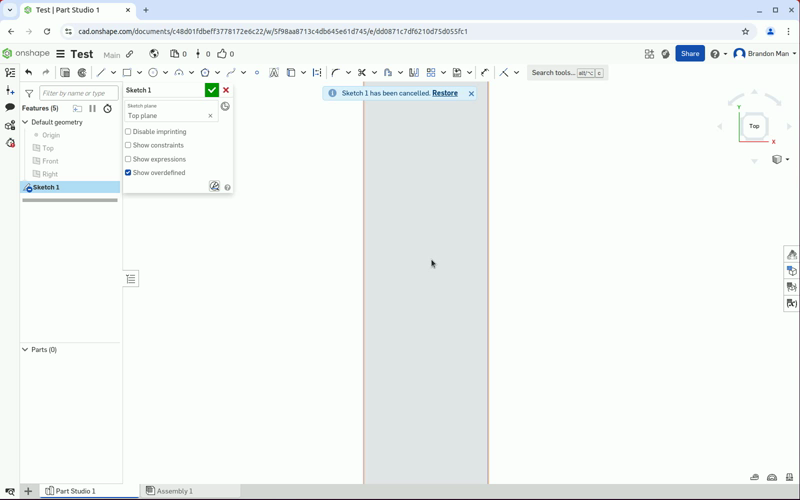
scroll(-6)
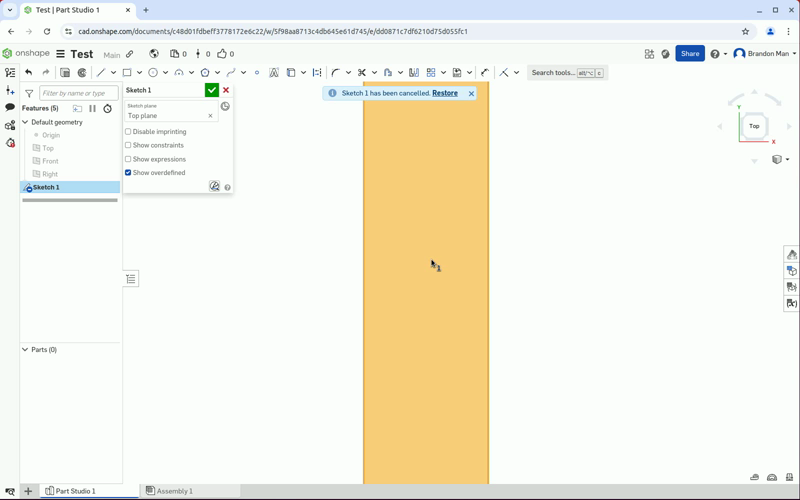
scroll(-6)
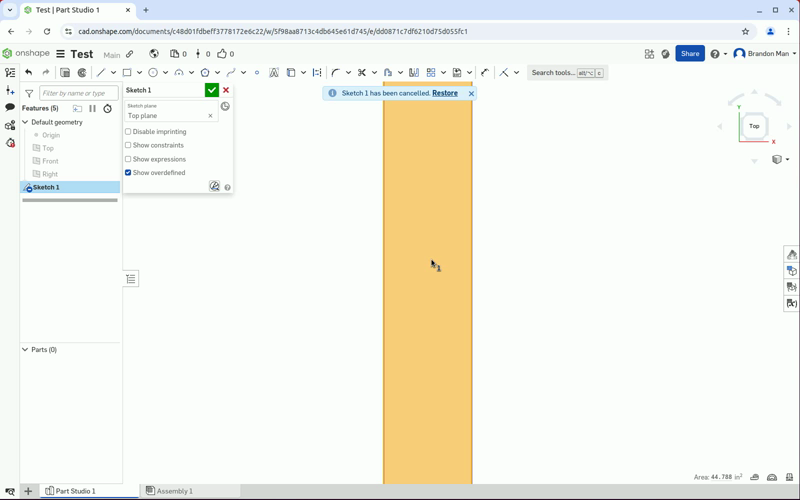
scroll(-6)
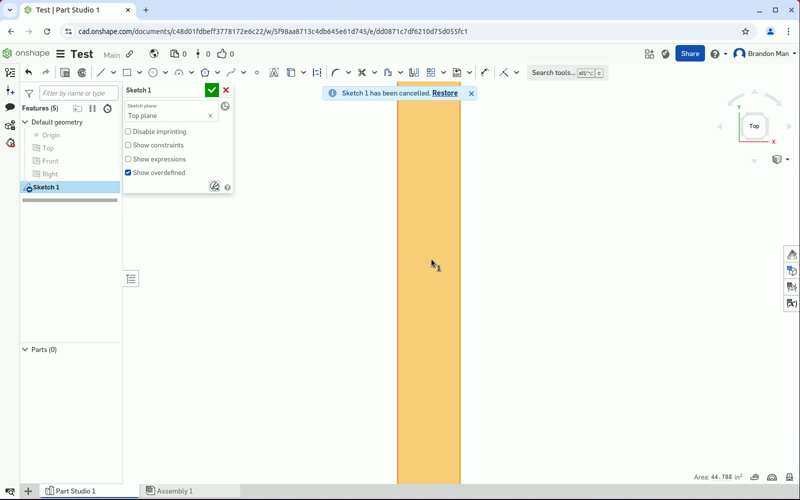
scroll(-6)
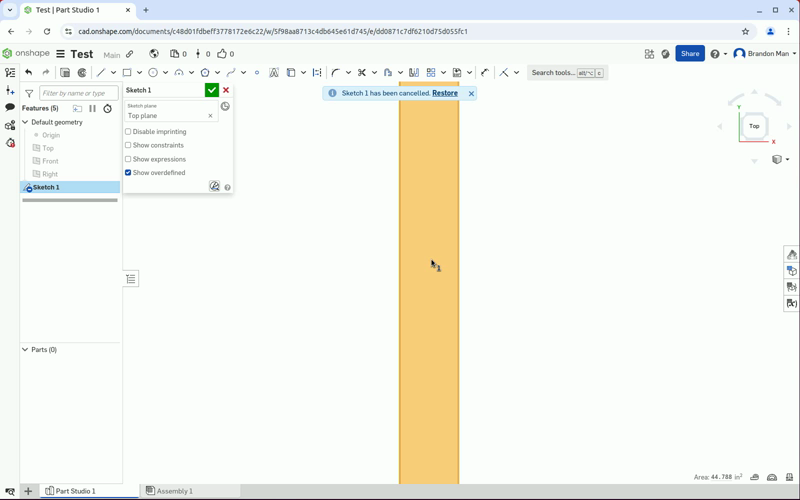
scroll(-6)
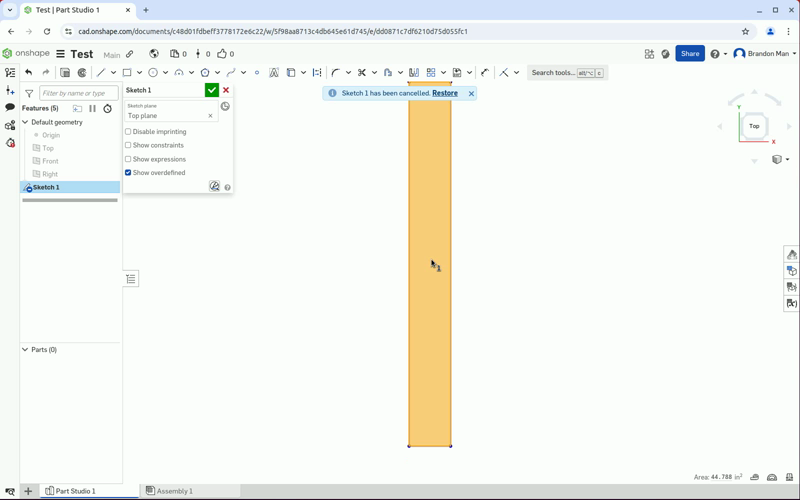
scroll(-6)
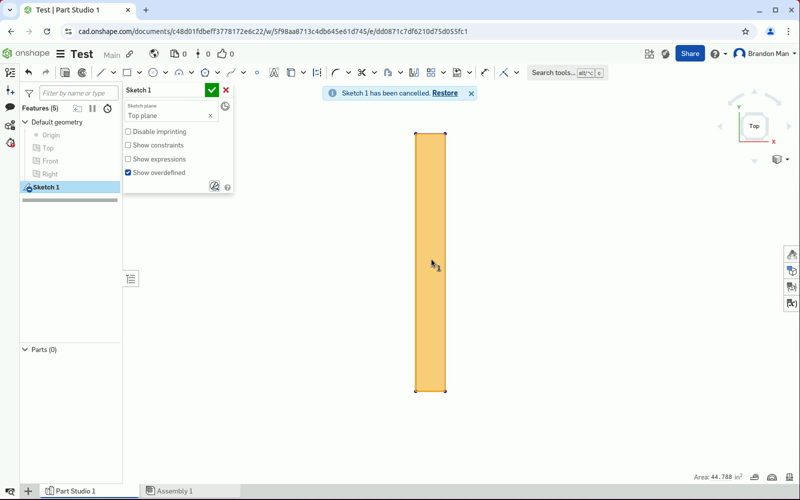
scroll(-6)
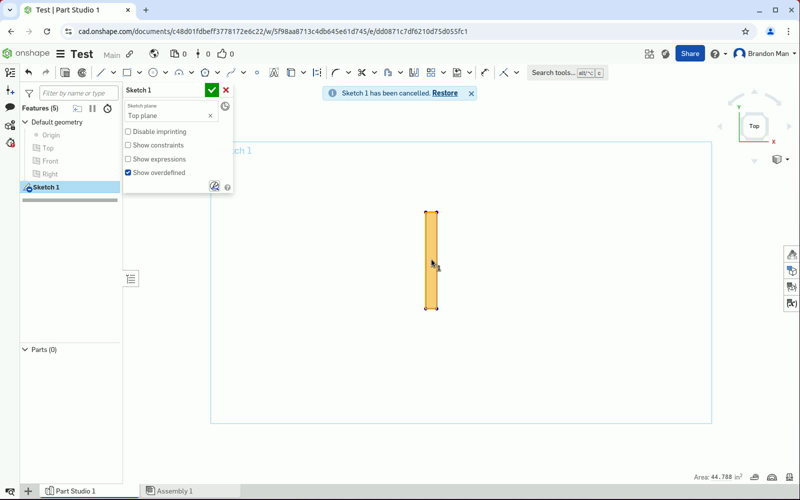
mouse_move(73, 352)
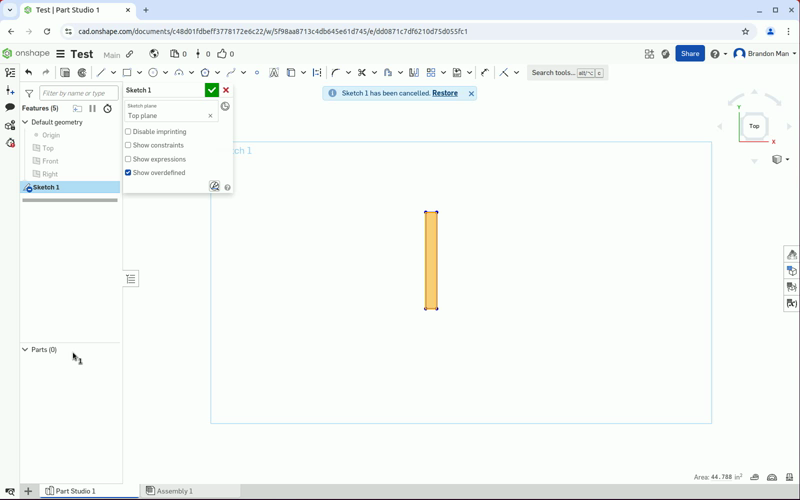
key(shift+y)
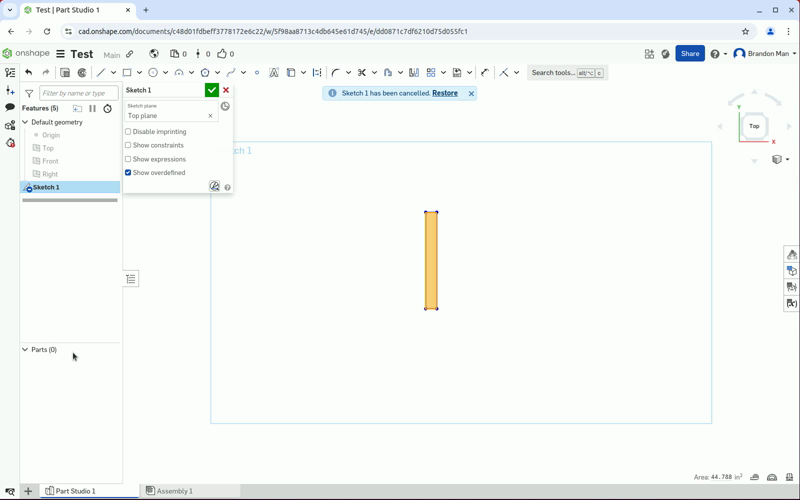
key(shift+e)
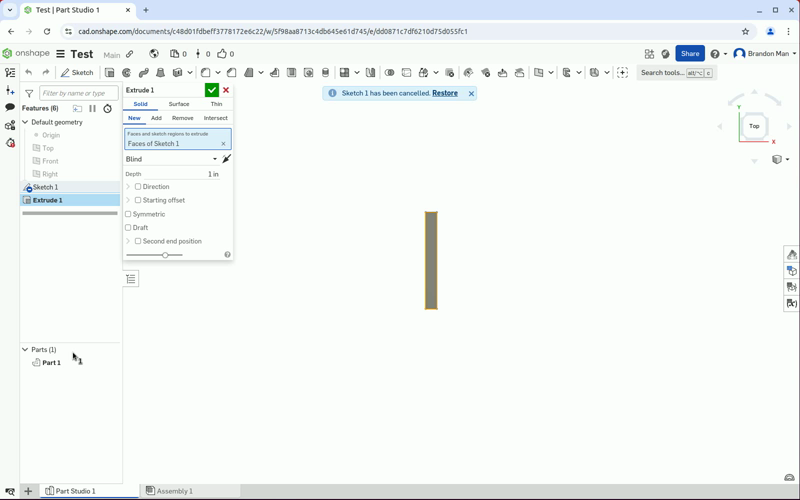
mouse_move(143, 106)
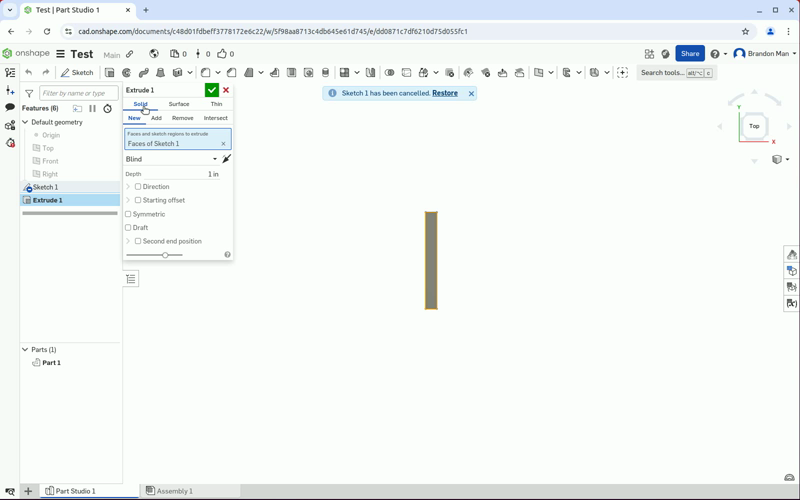
click(143, 106)
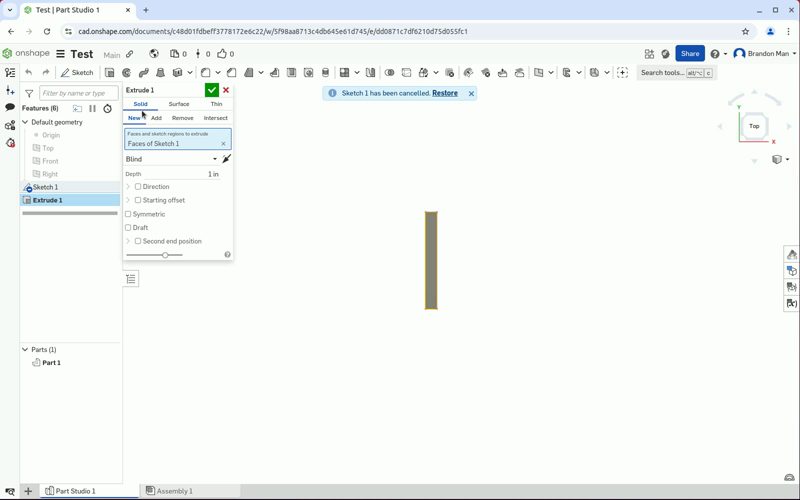
mouse_move(137, 120)
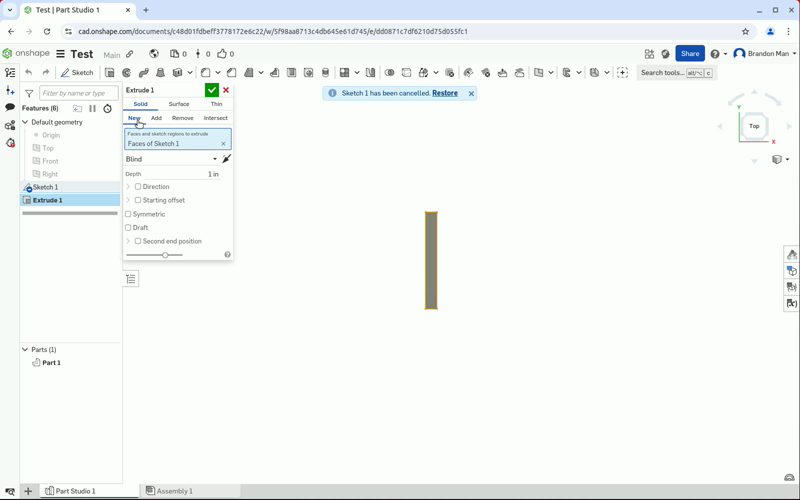
click(137, 120)
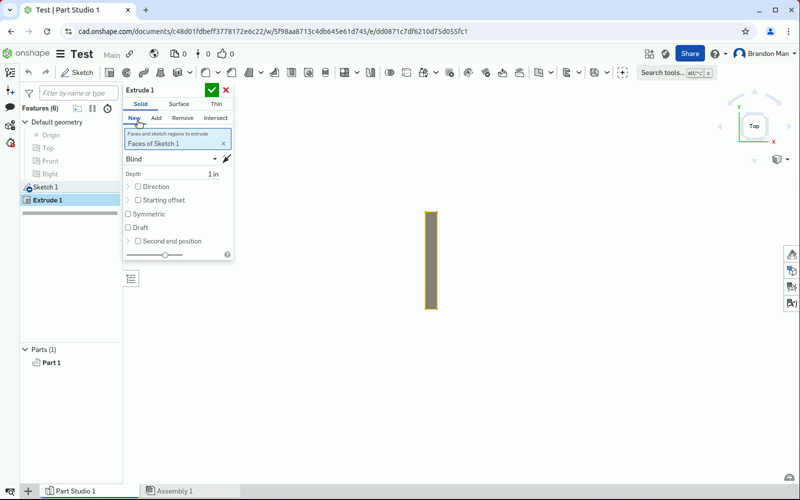
key(tab, 4)
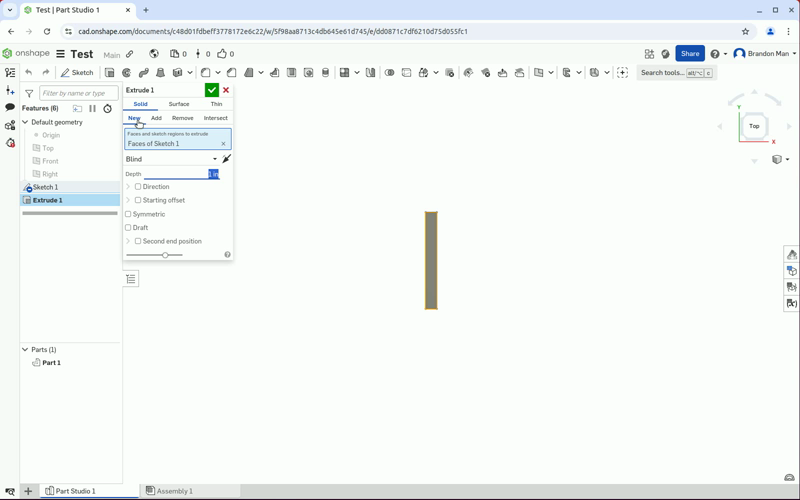
text(8.184)
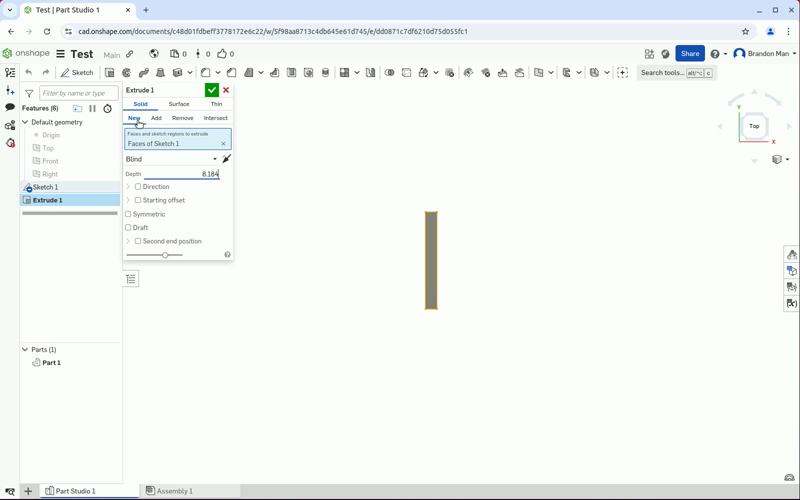
key(enter)
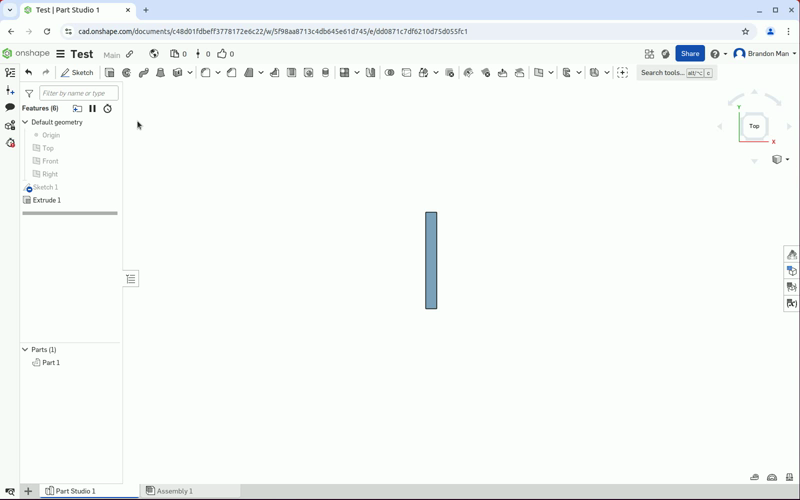
key(shift+h)
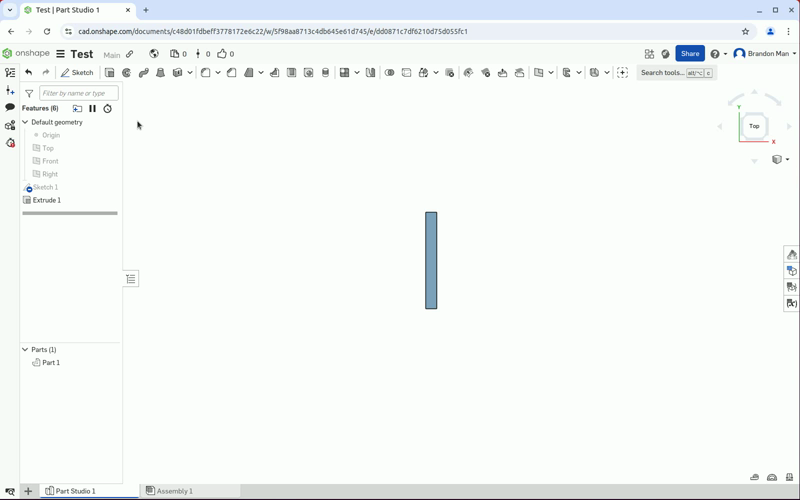
key(shift+h)
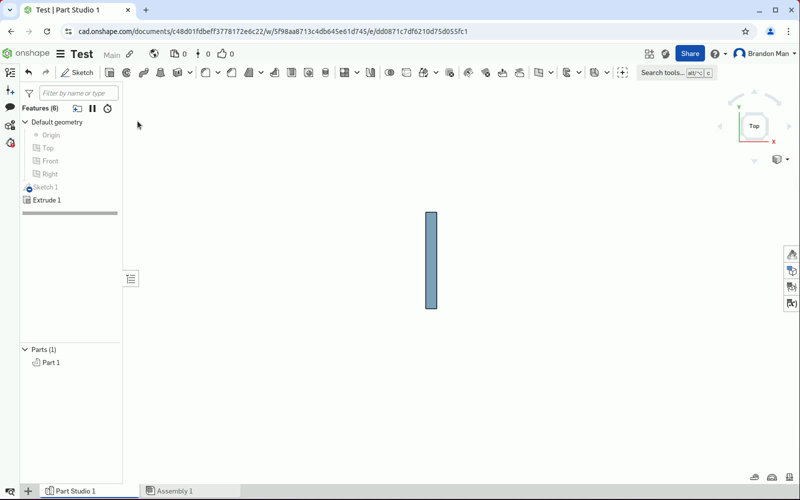
mouse_move(73, 189)
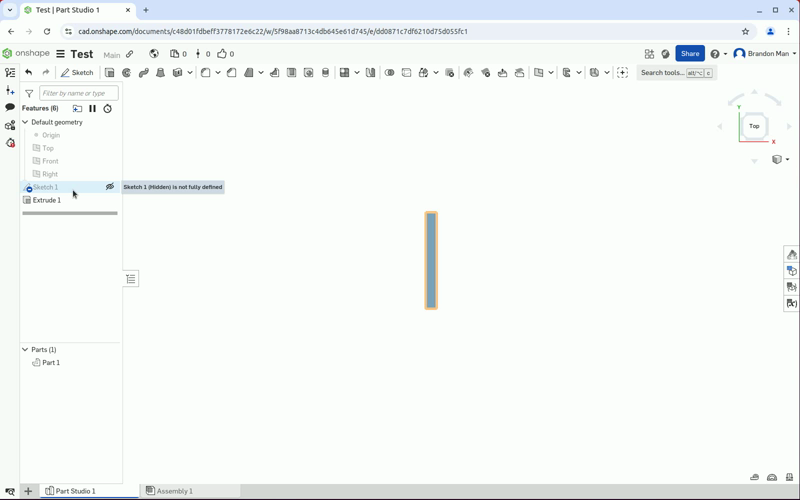
click(73, 189)
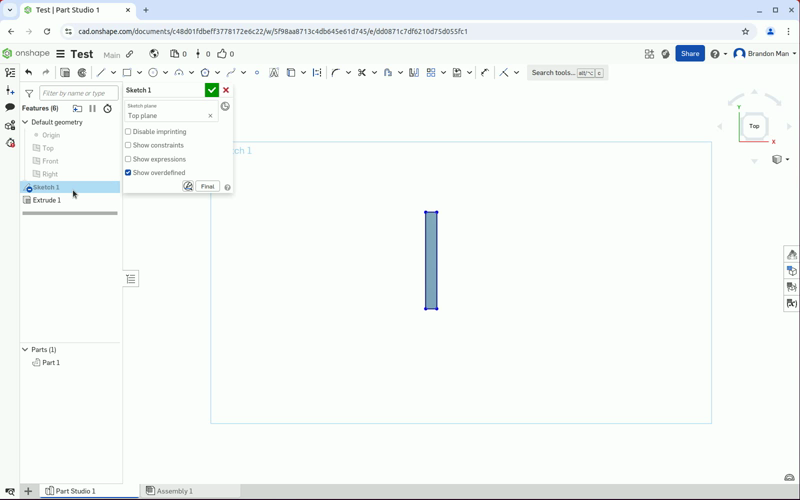
mouse_move(229, 92)
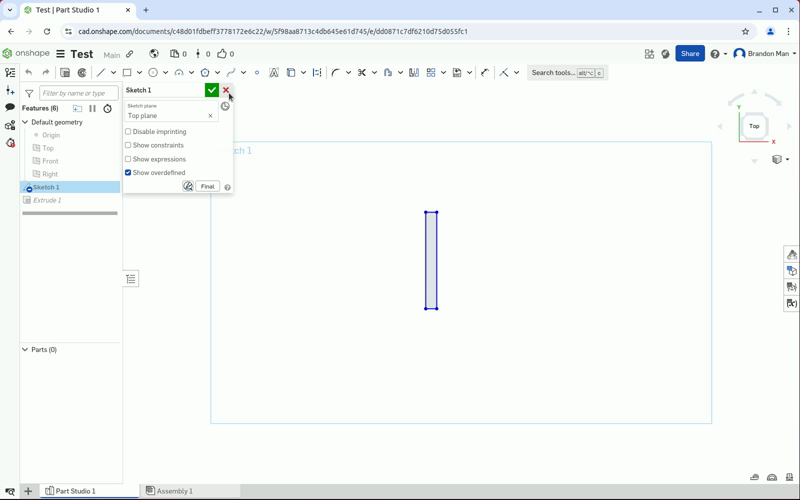
click(229, 92)
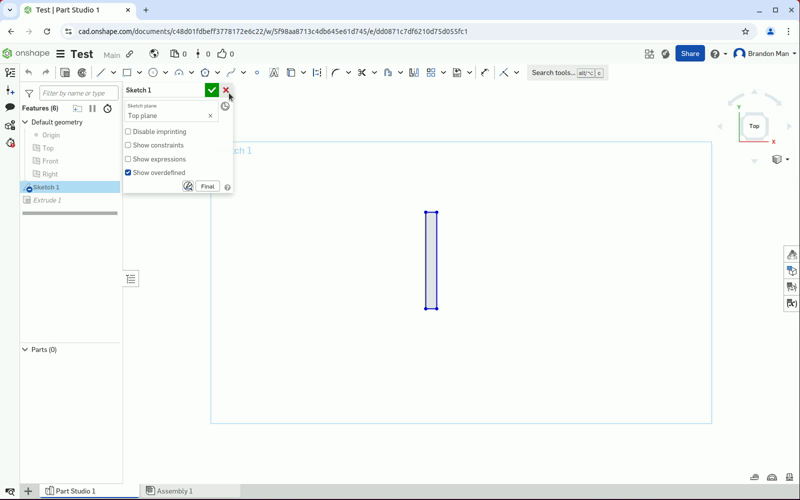
key(shift+s)
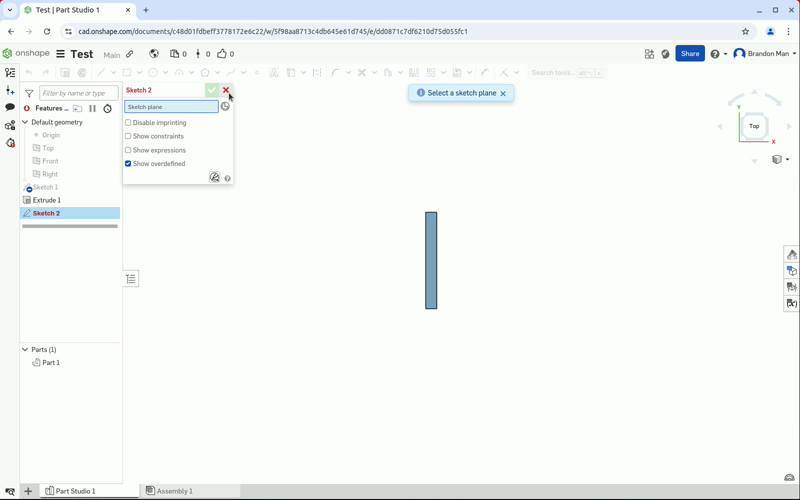
mouse_move(73, 150)
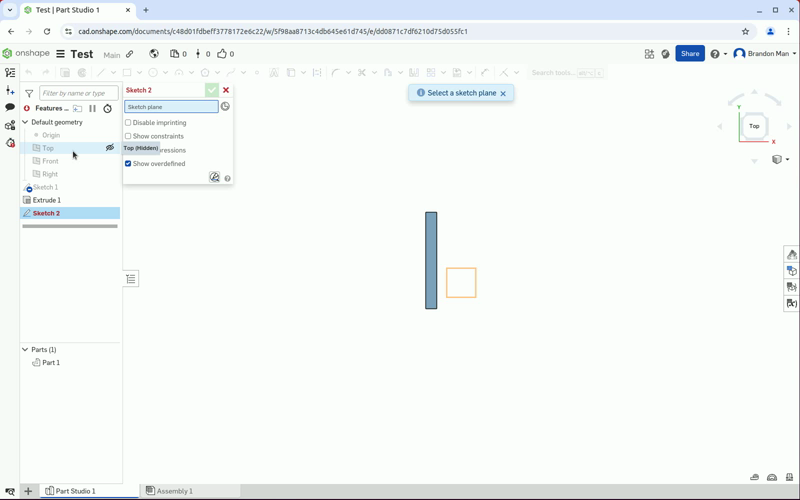
click(73, 150)
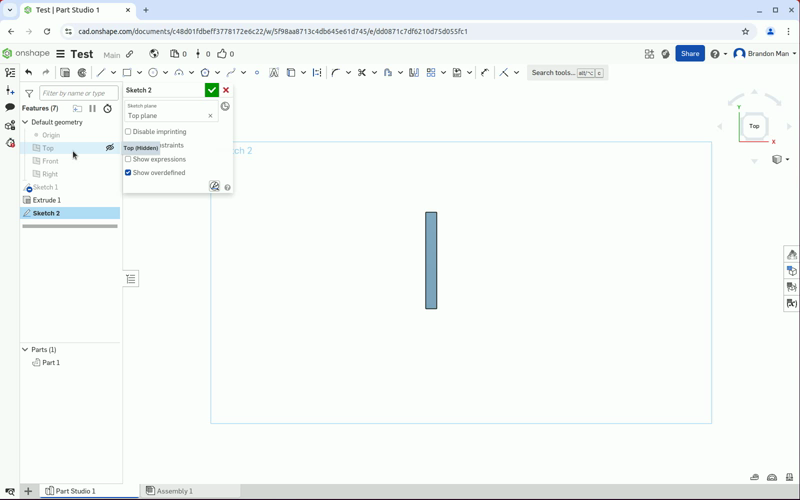
mouse_move(73, 352)
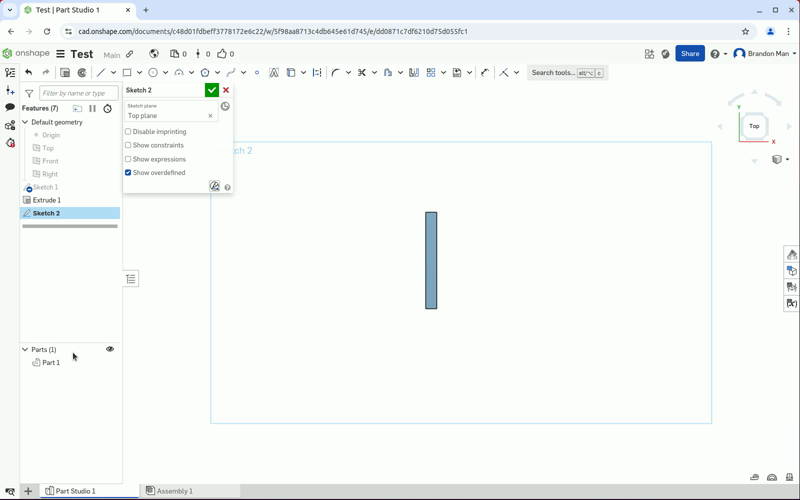
key(y)
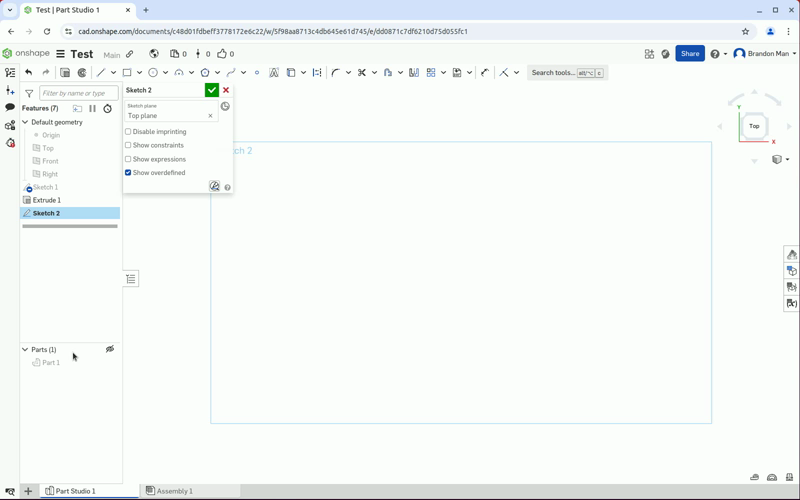
key(l)
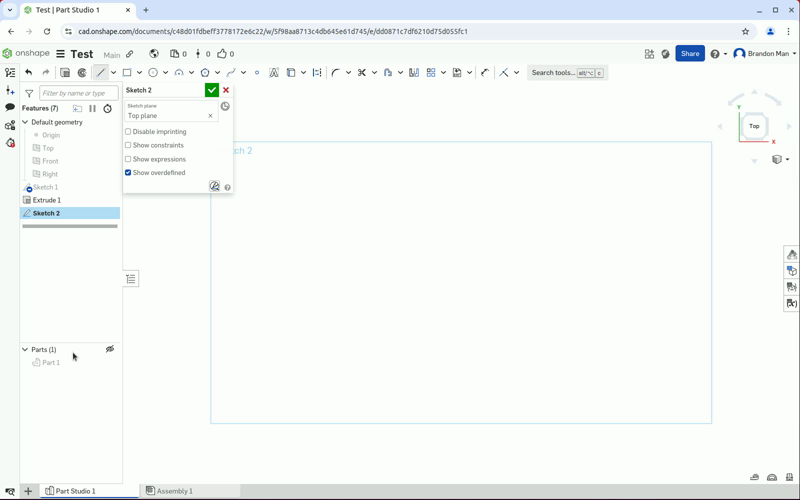
key_down(shift)
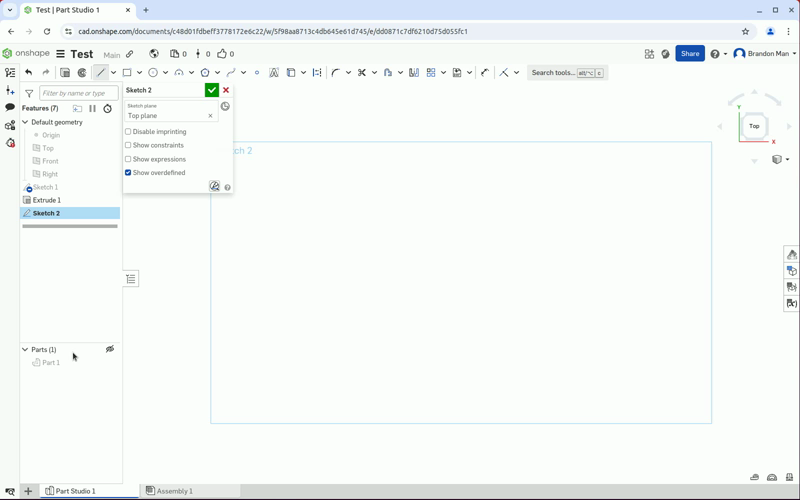
mouse_move(454, 247)
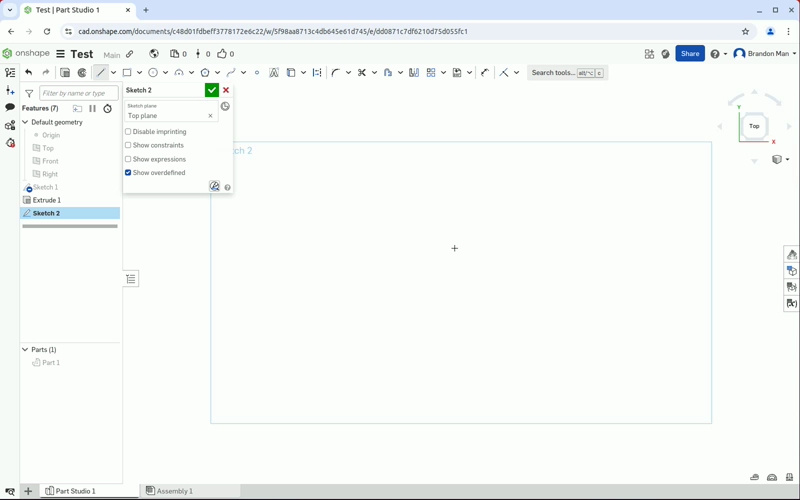
click(454, 247)
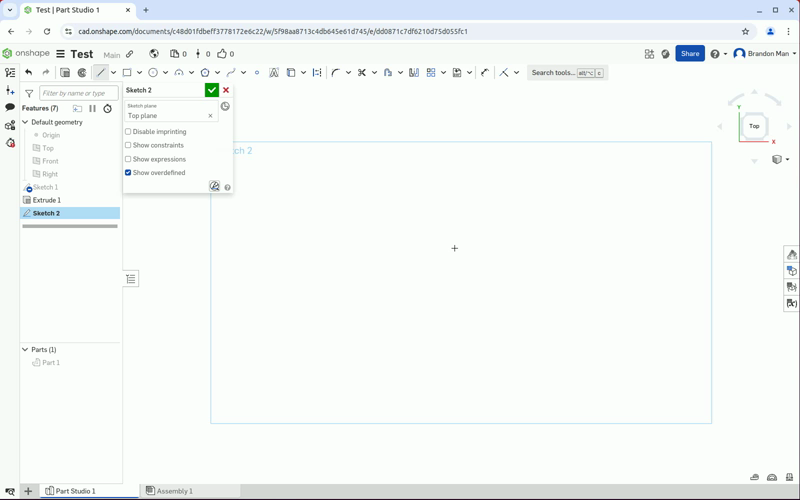
key_up(shift)
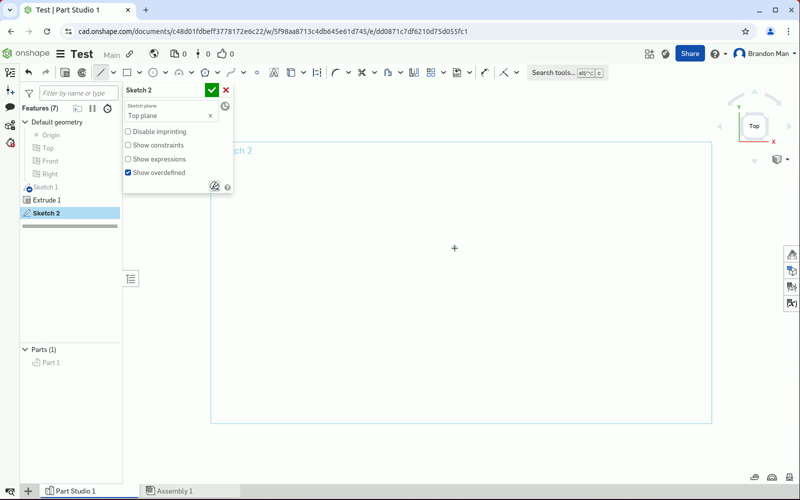
key_down(shift)
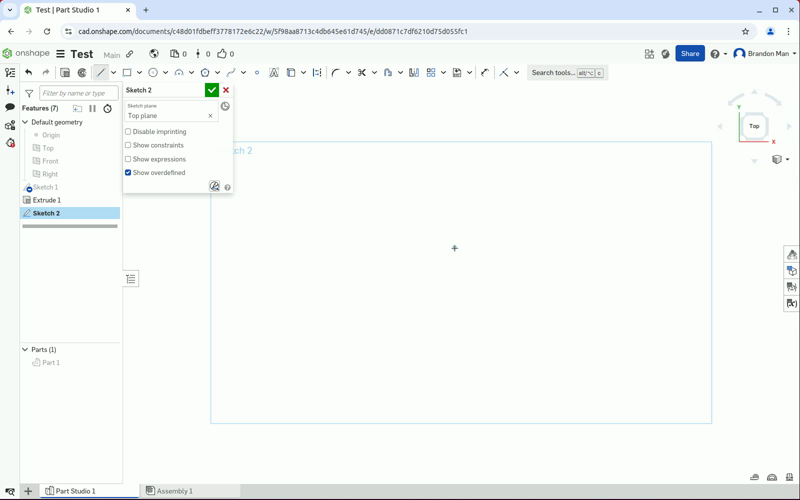
mouse_move(549, 247)
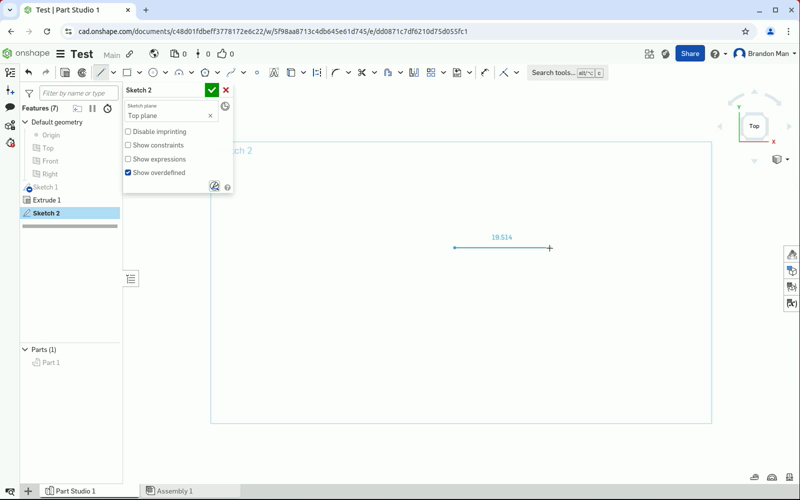
click(549, 247)
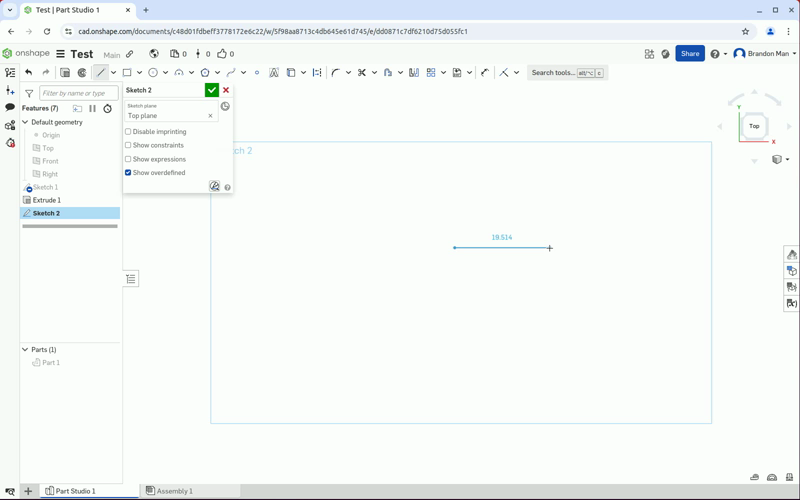
key_up(shift)
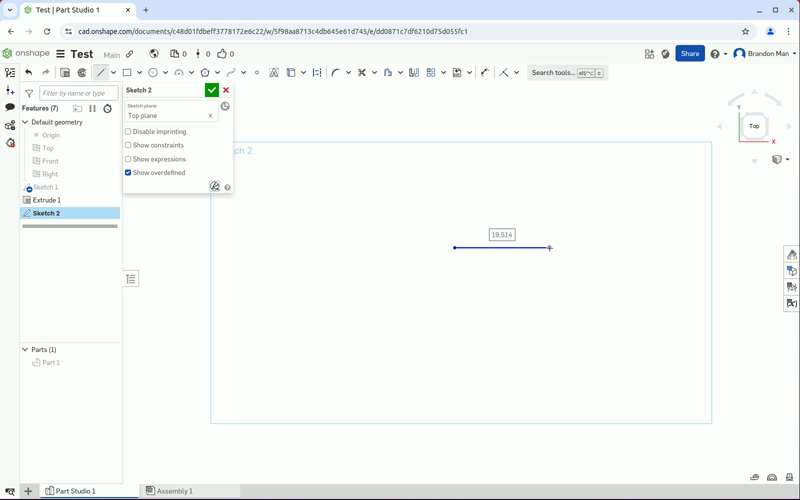
key_down(shift)
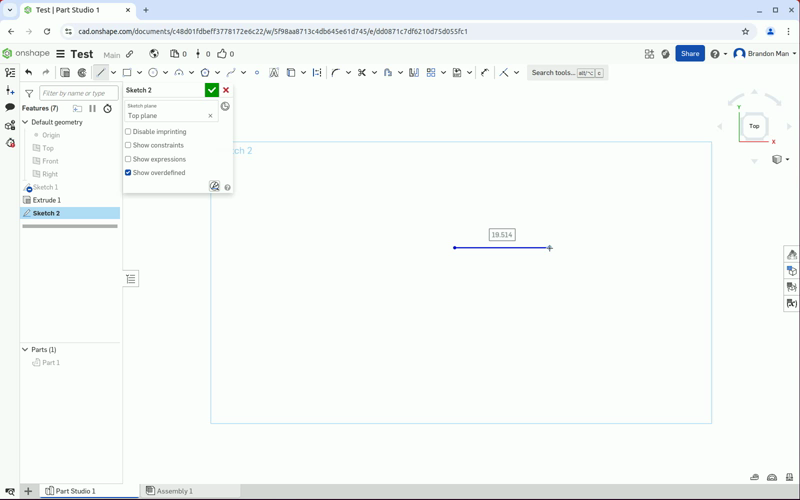
mouse_move(579, 247)
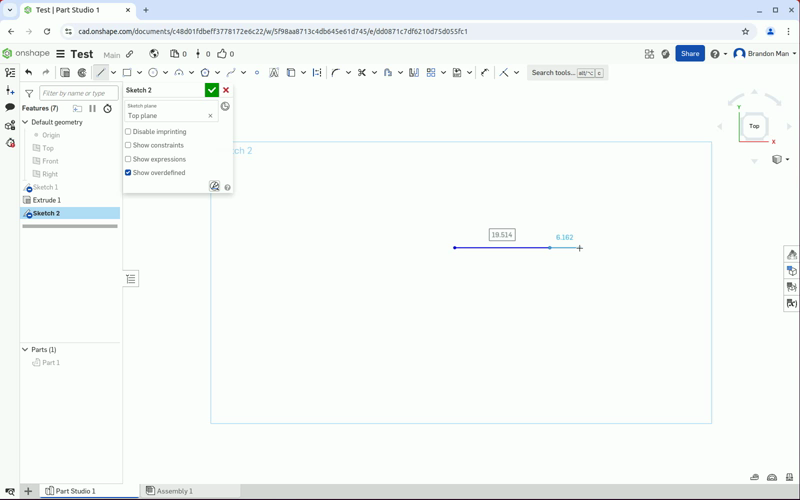
mouse_move(549, 236)
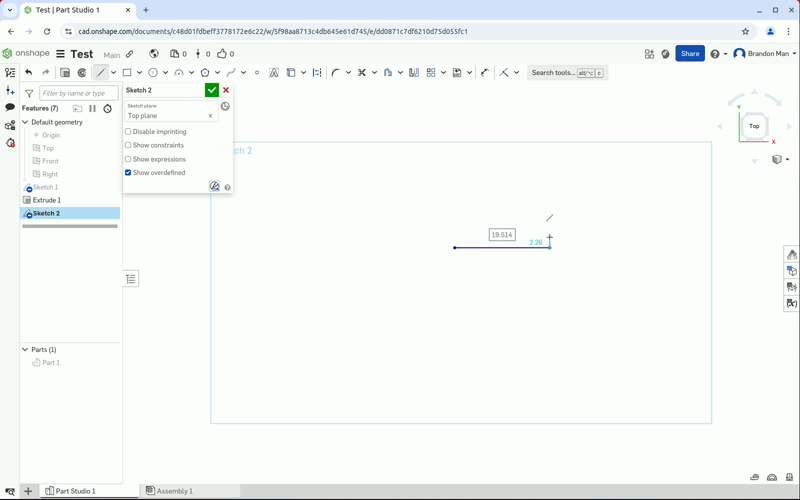
click(549, 236)
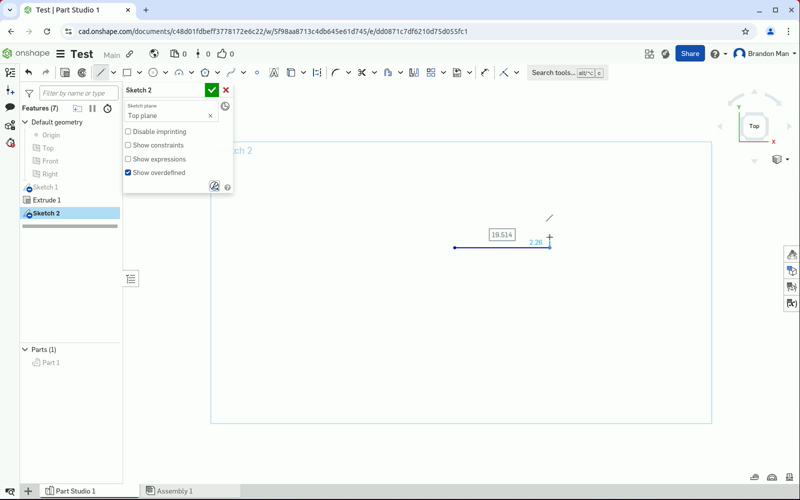
key_up(shift)
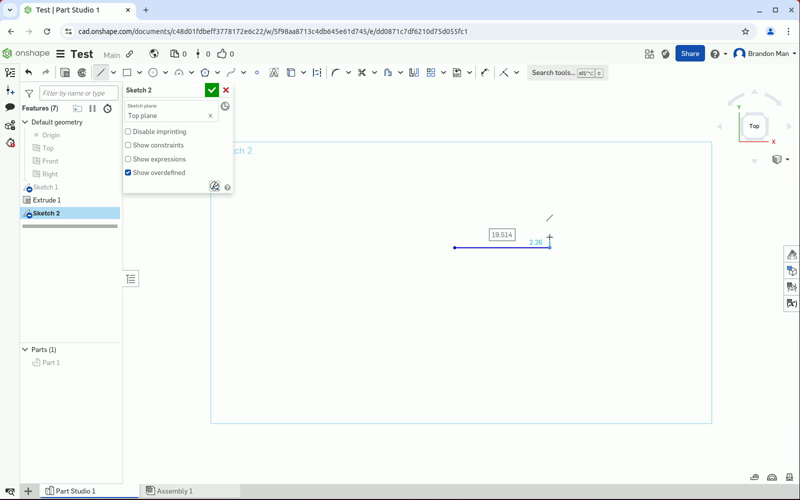
key_down(shift)
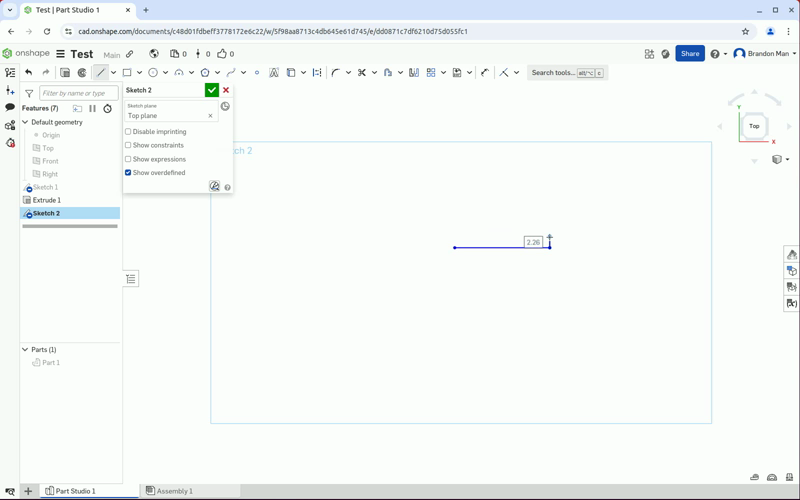
mouse_move(454, 236)
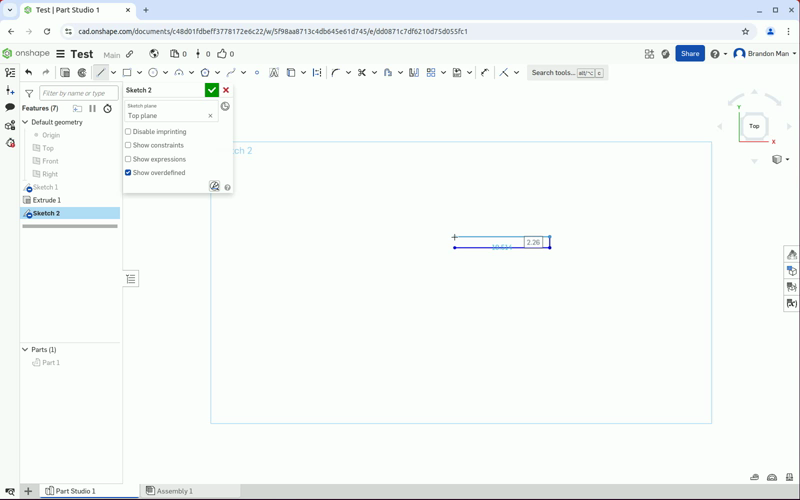
click(454, 236)
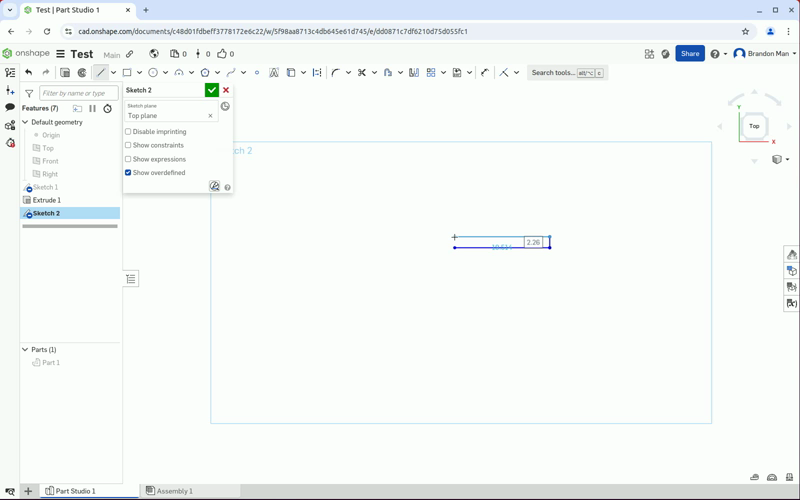
key_up(shift)
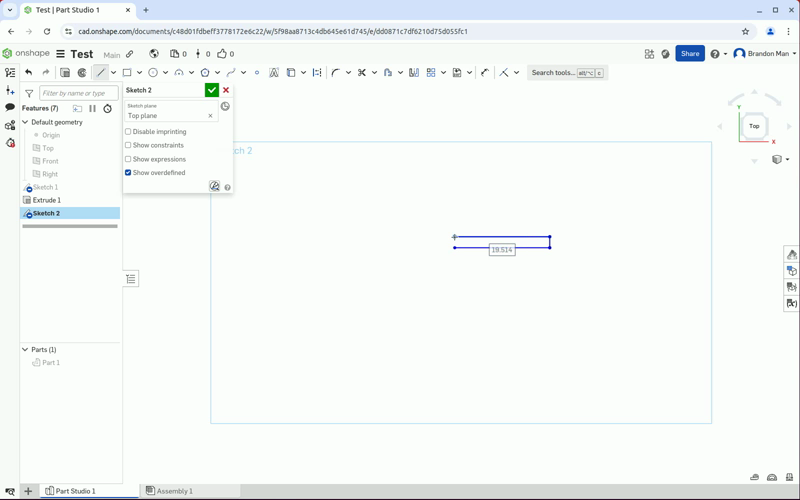
mouse_move(484, 236)
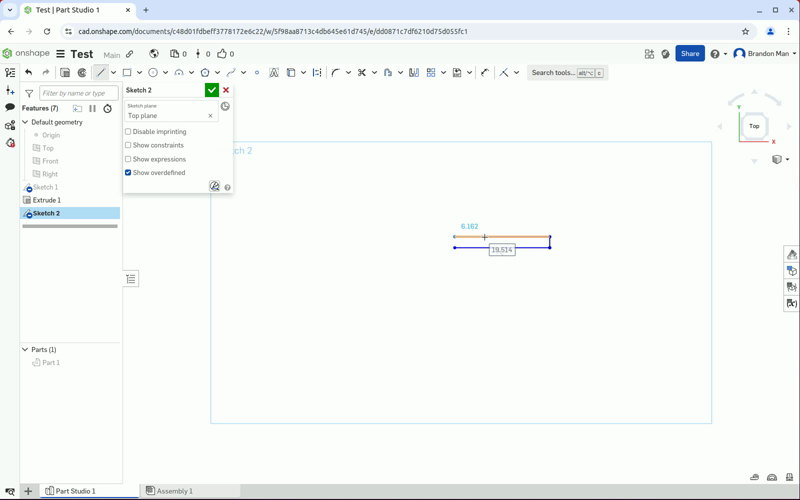
key_down(shift)
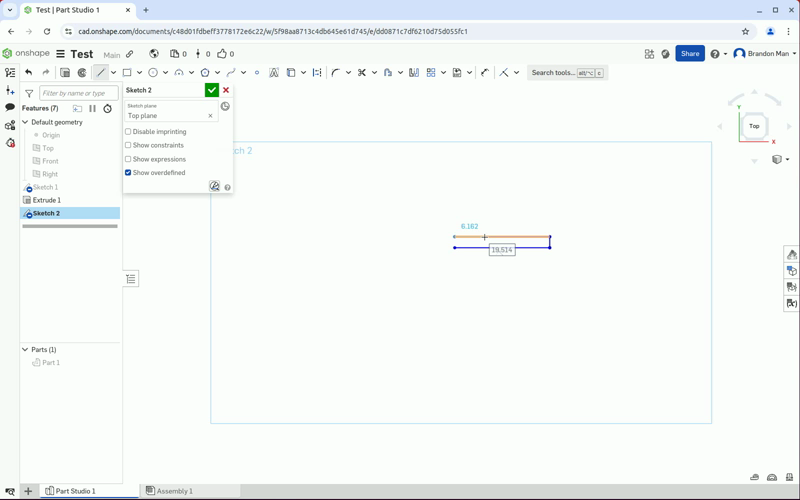
mouse_move(454, 247)
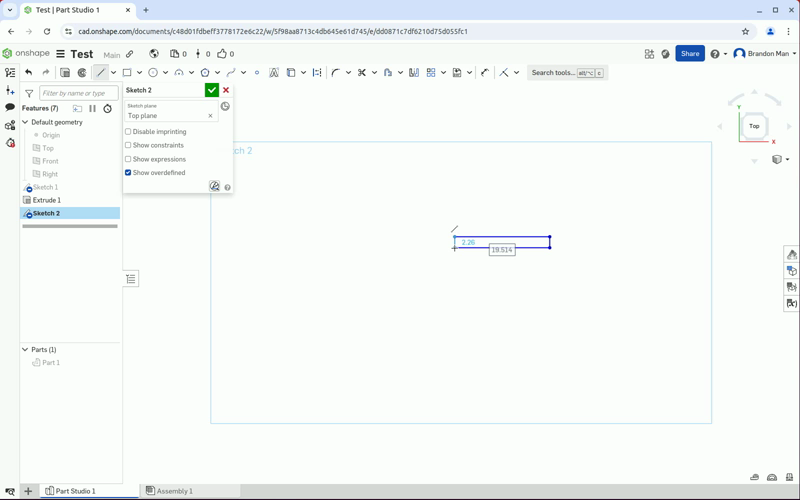
key_up(shift)
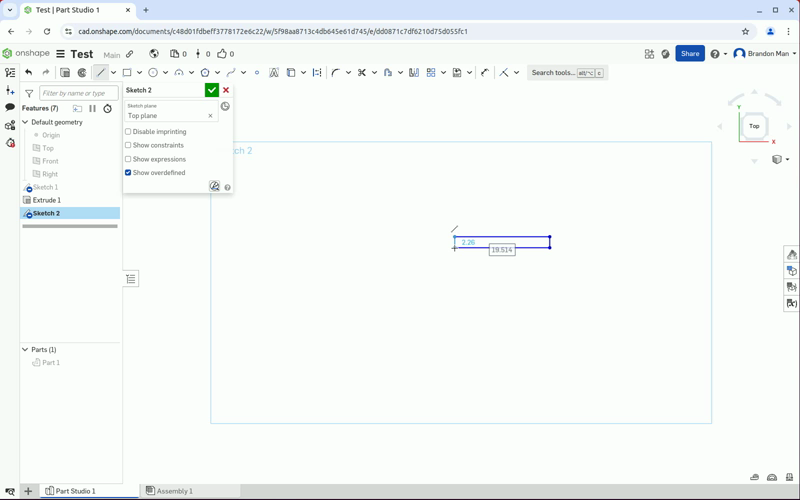
click(454, 247)
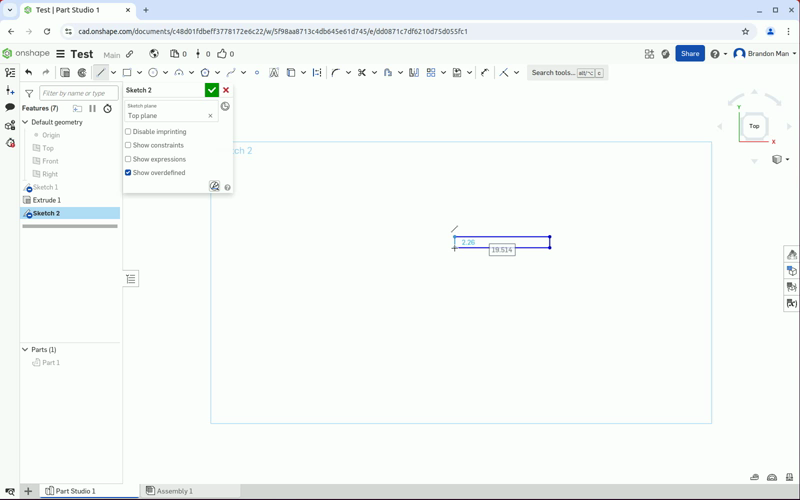
key(esc)
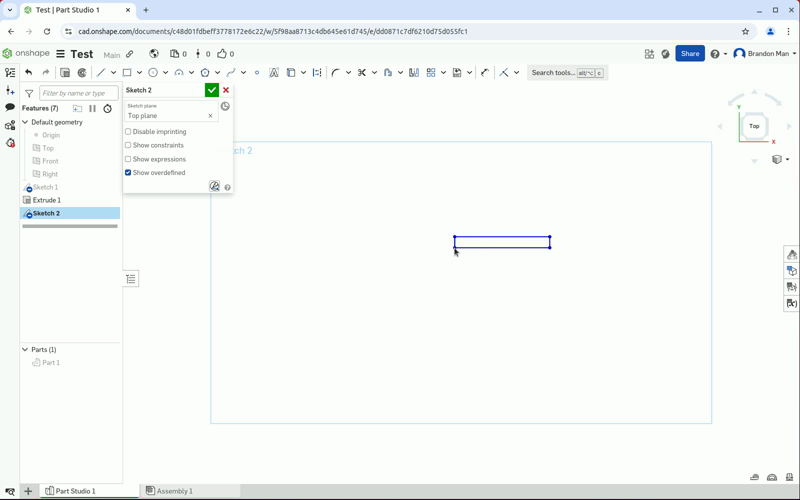
mouse_move(541, 245)
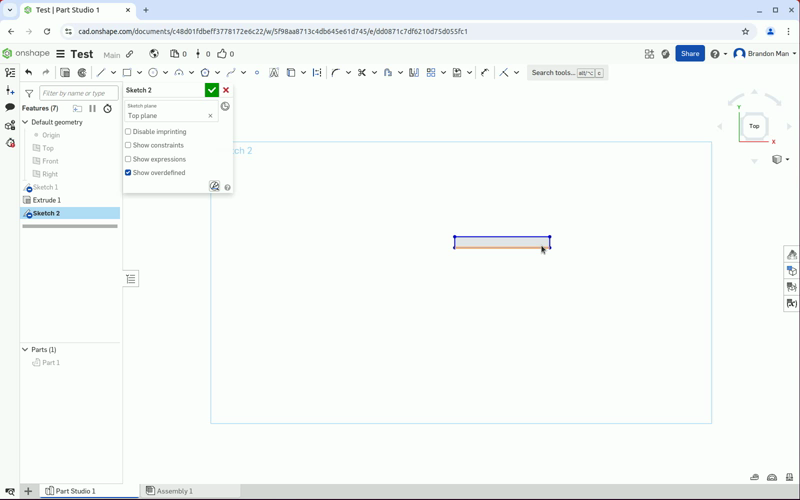
scroll(6)
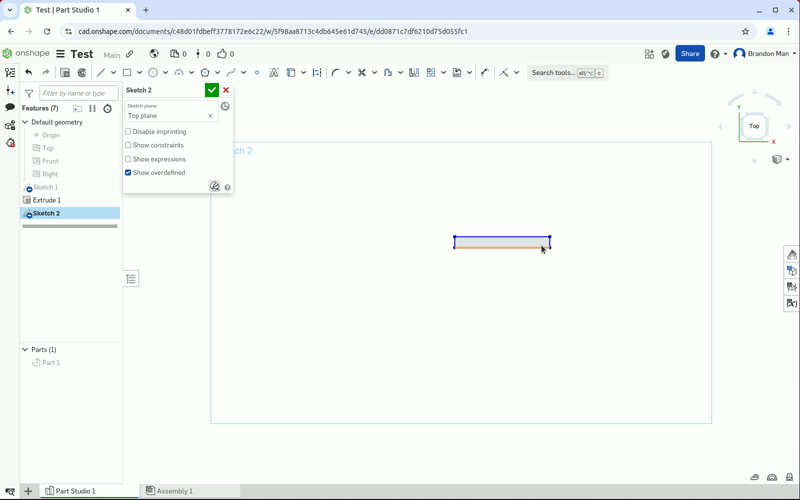
scroll(6)
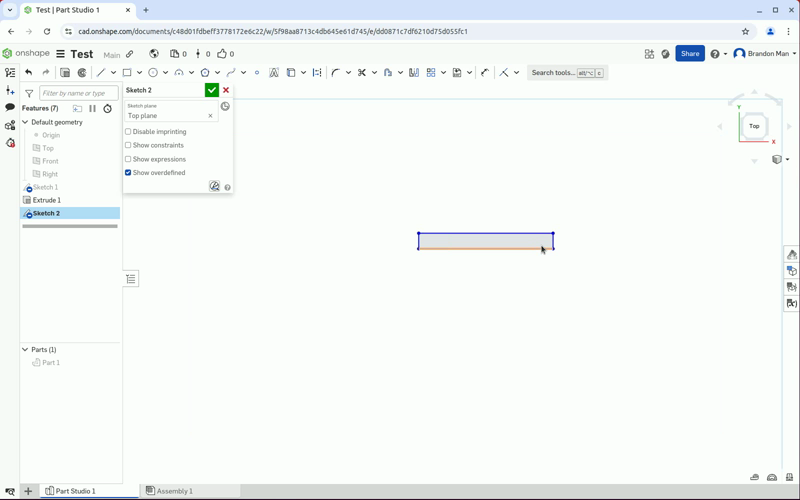
scroll(6)
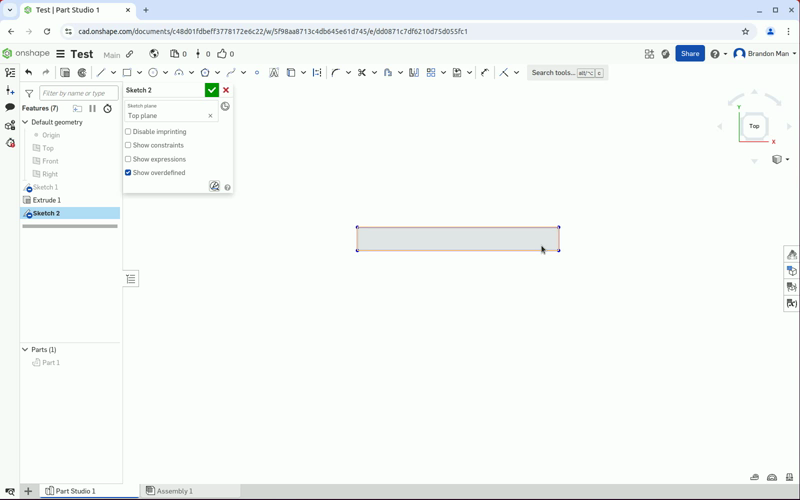
scroll(6)
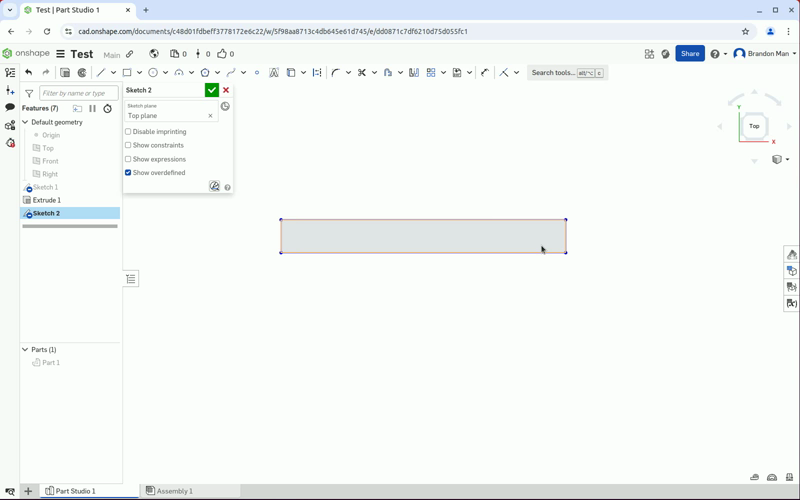
scroll(6)
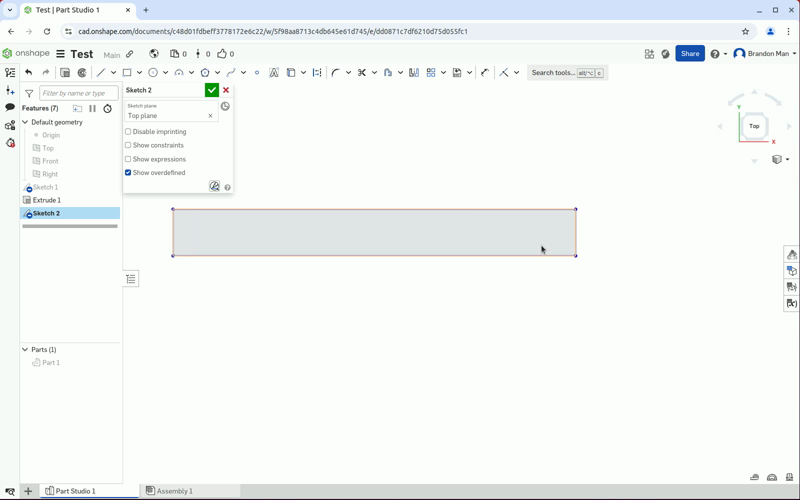
scroll(6)
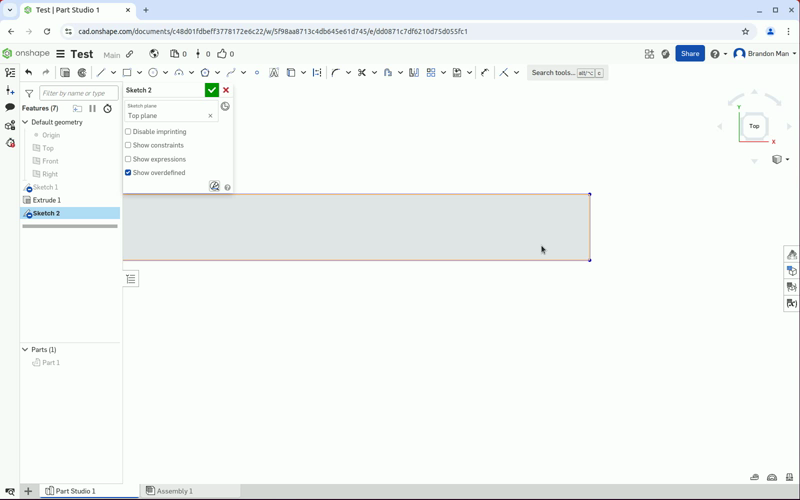
scroll(6)
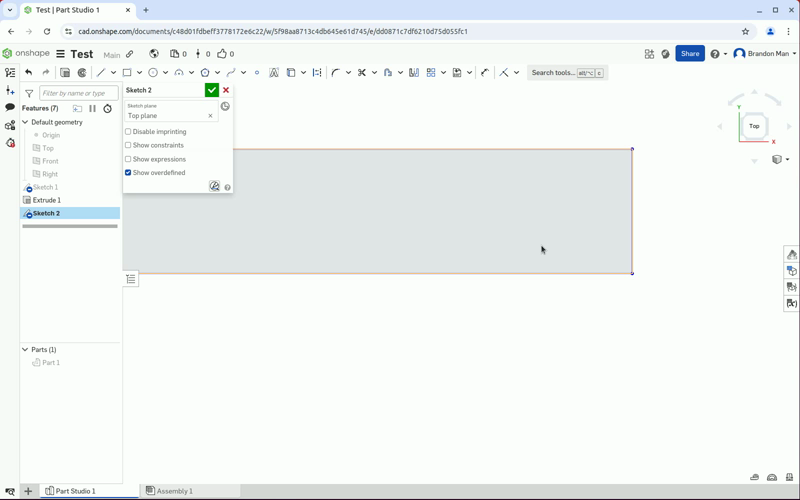
click(541, 245)
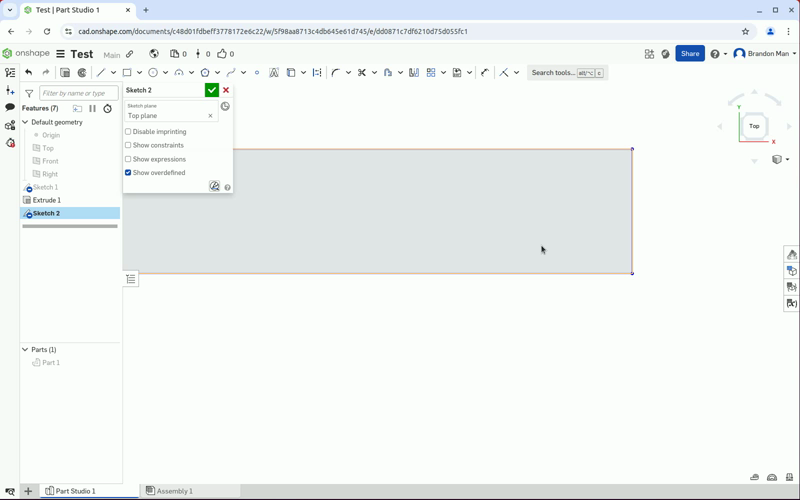
scroll(-6)
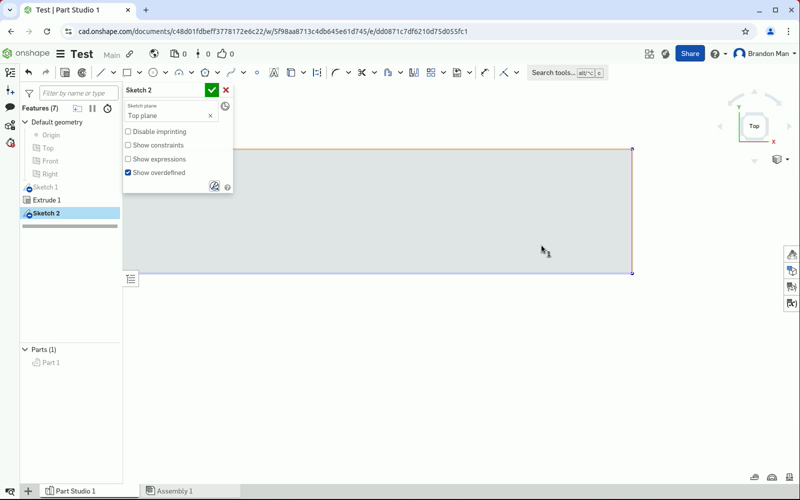
scroll(-6)
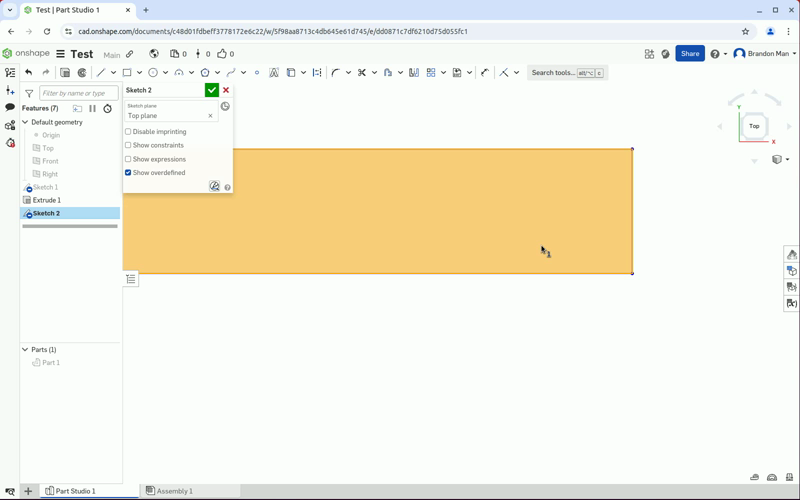
scroll(-6)
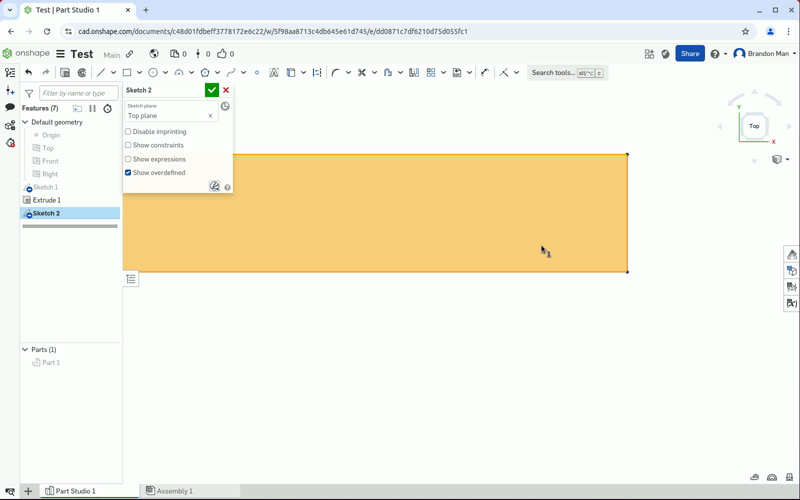
scroll(-6)
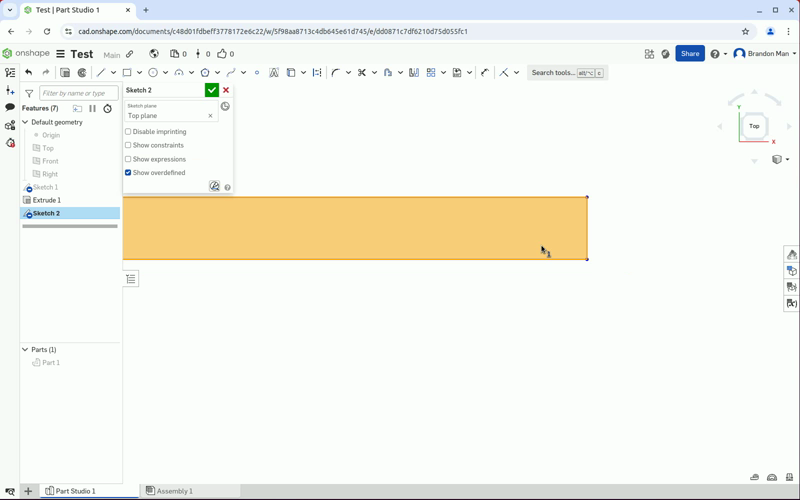
scroll(-6)
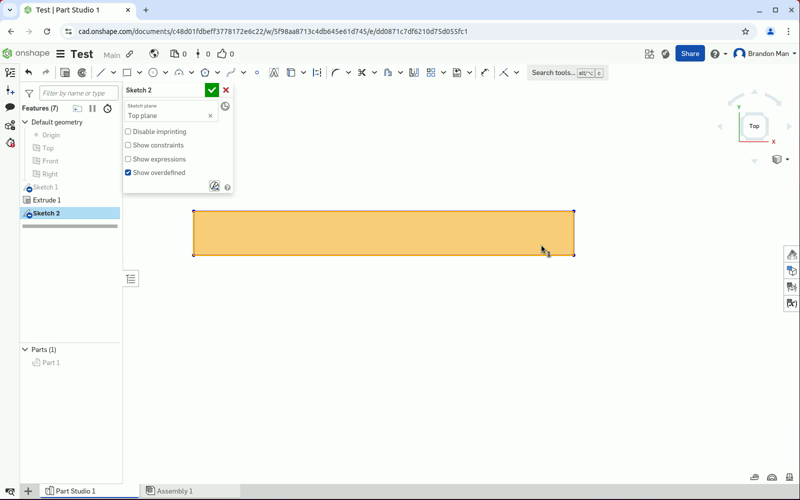
scroll(-6)
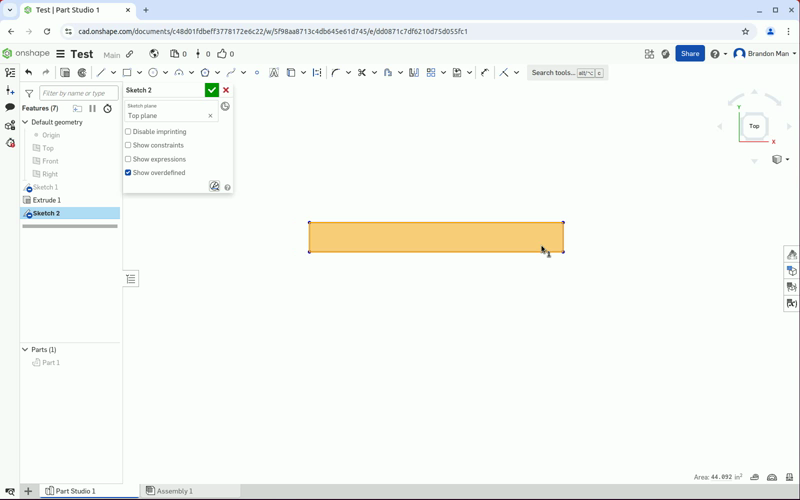
scroll(-6)
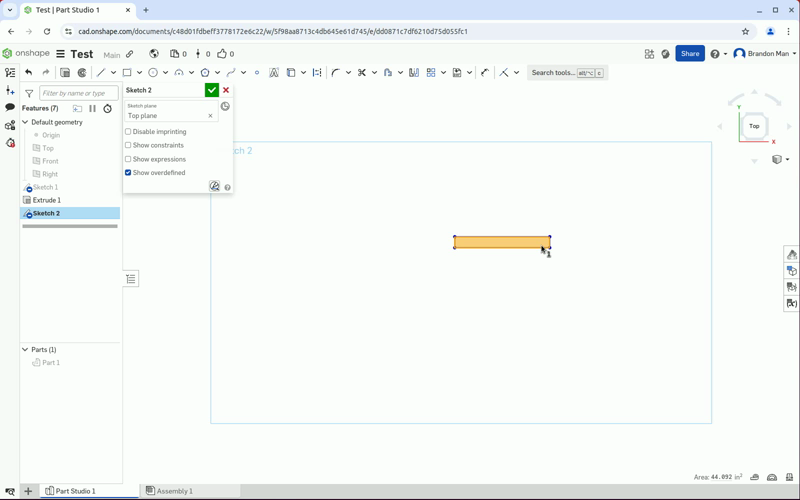
mouse_move(73, 352)
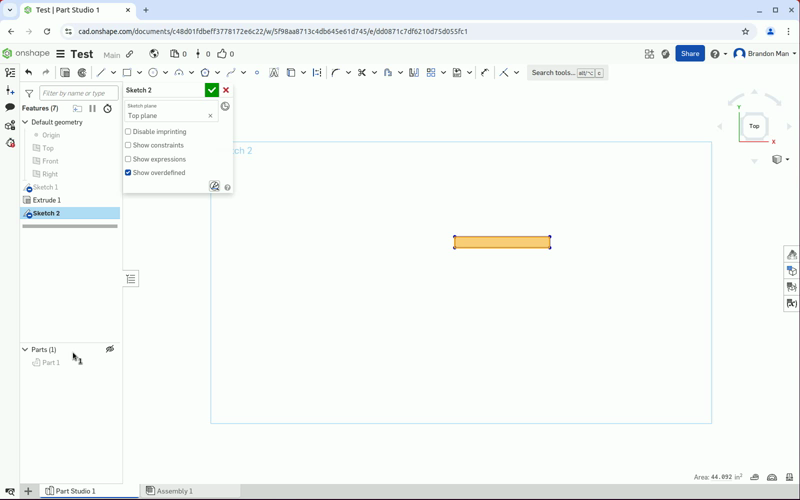
key(shift+y)
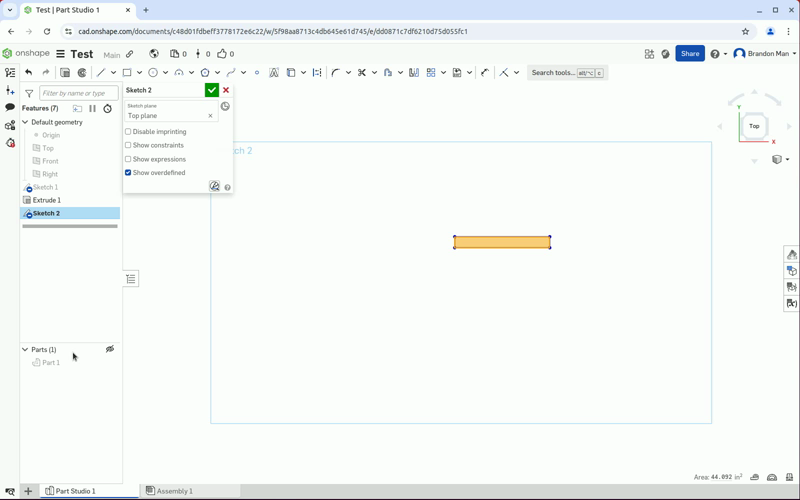
key(shift+e)
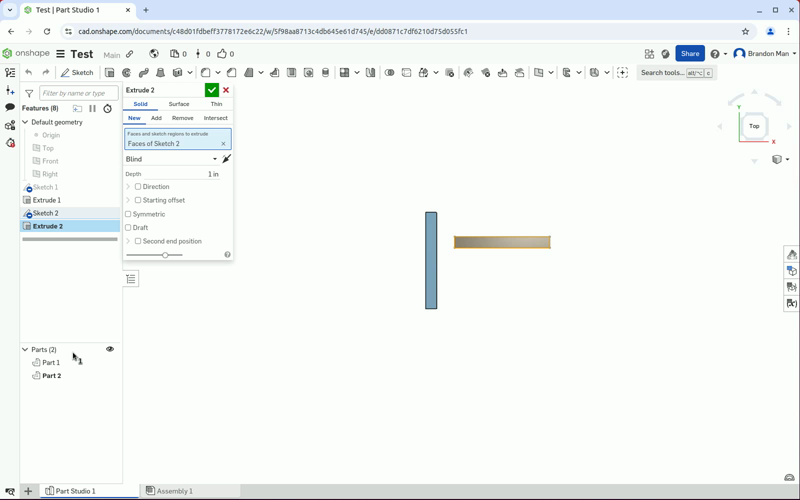
mouse_move(143, 106)
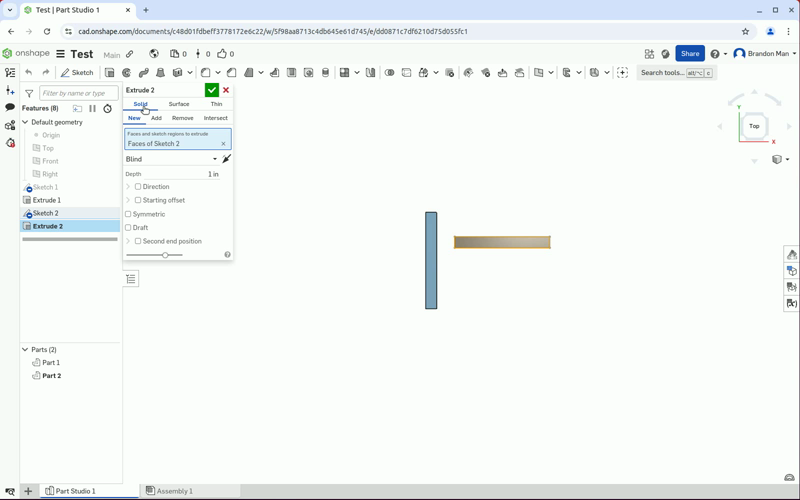
click(143, 106)
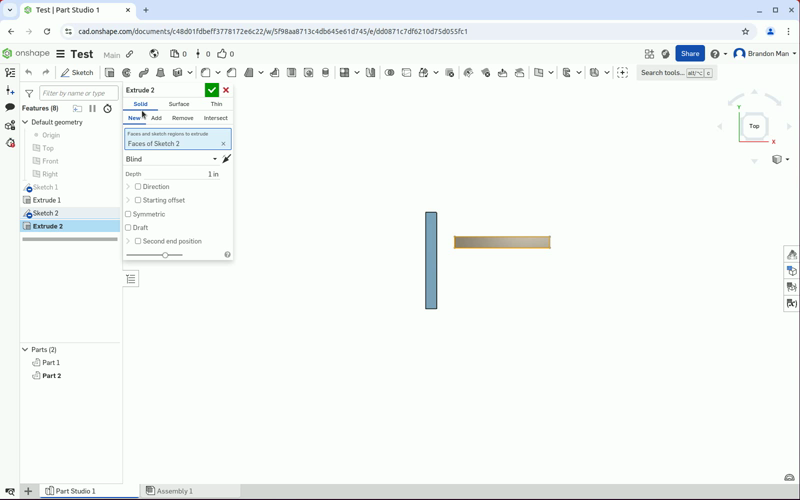
mouse_move(137, 120)
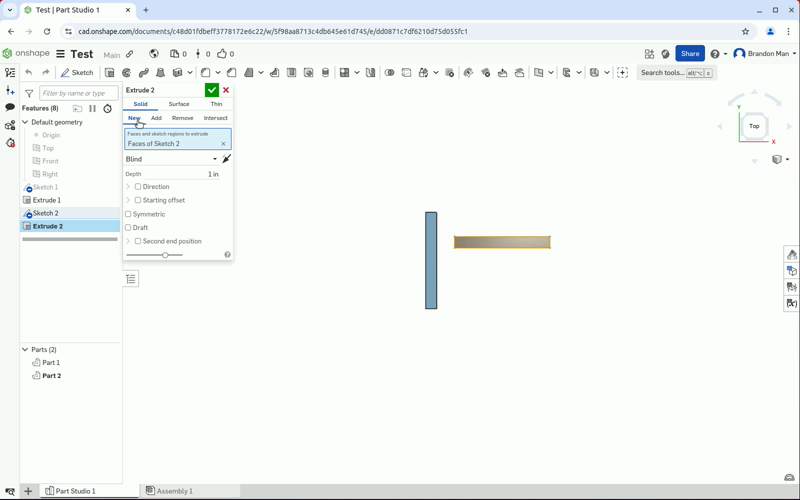
click(137, 120)
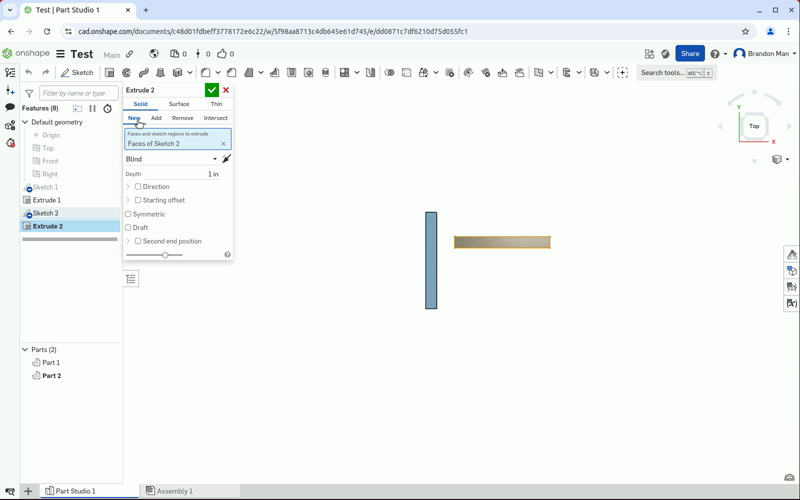
key(tab, 4)
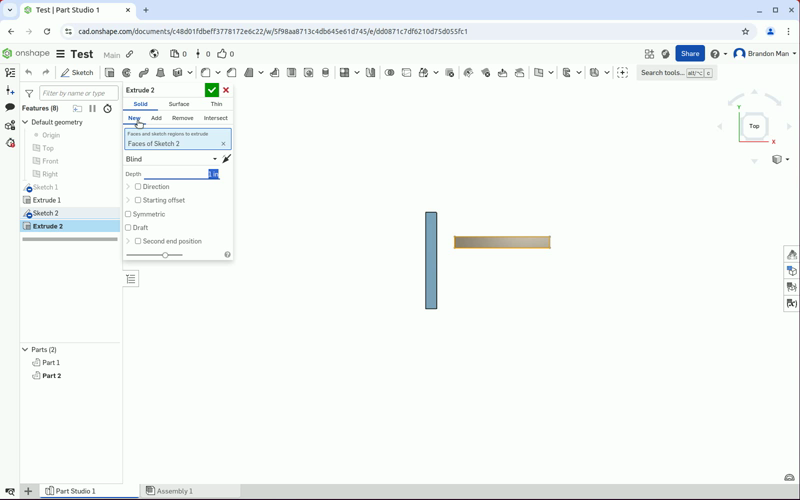
text(8.184)
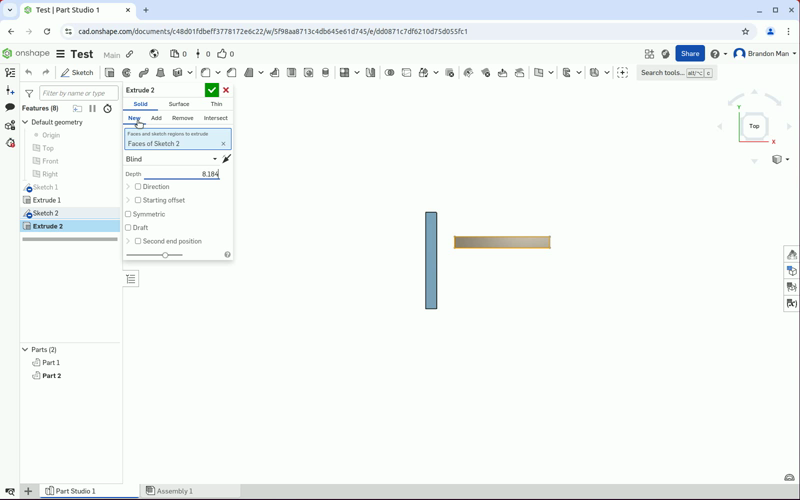
key(enter)
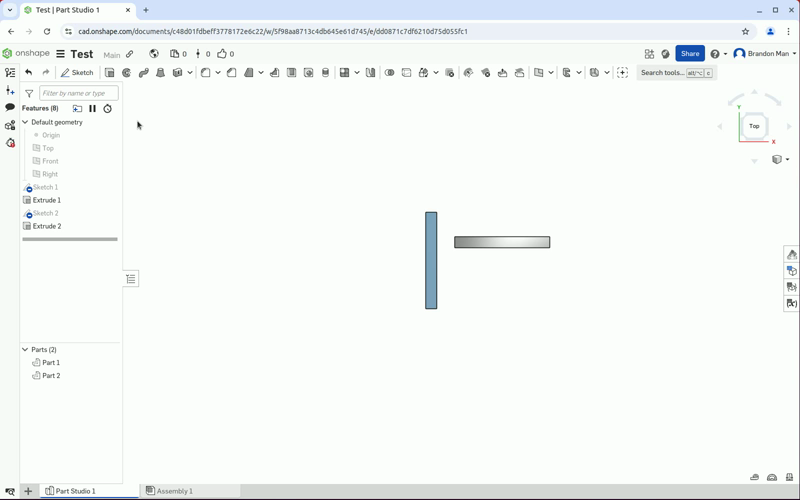
key(shift+h)
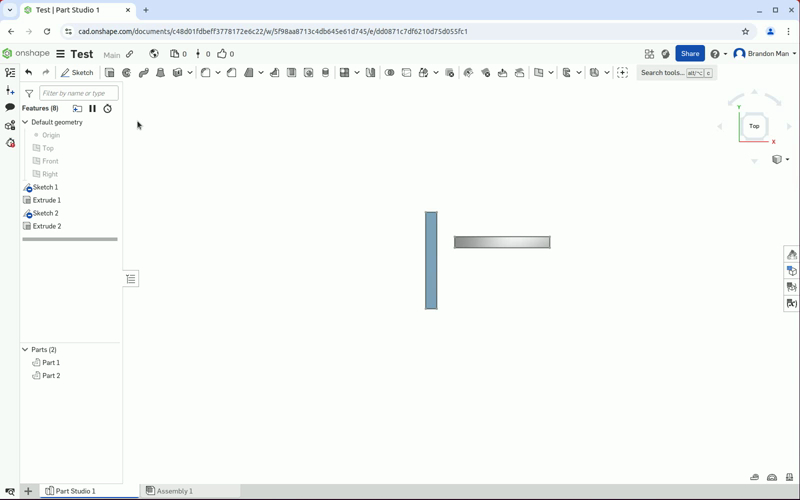
key(shift+h)
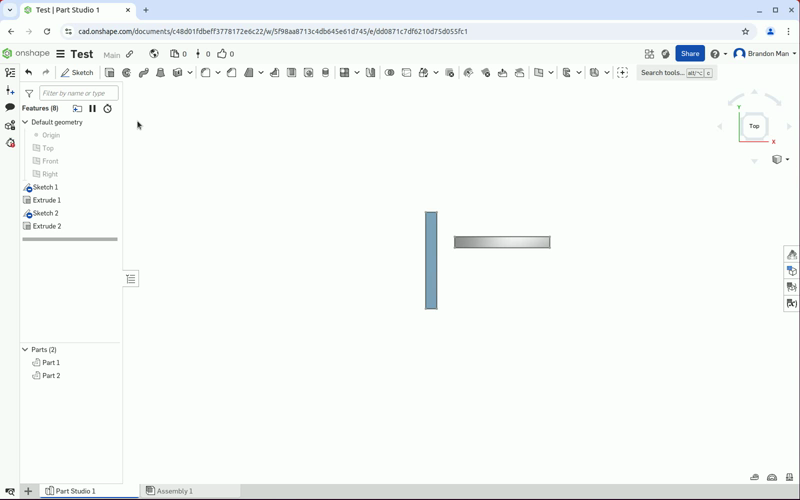
key(shift+7)
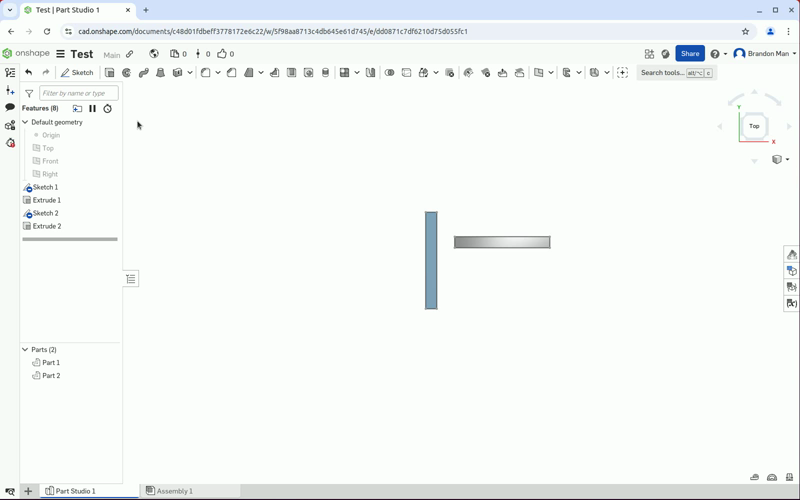
key(up, 3)
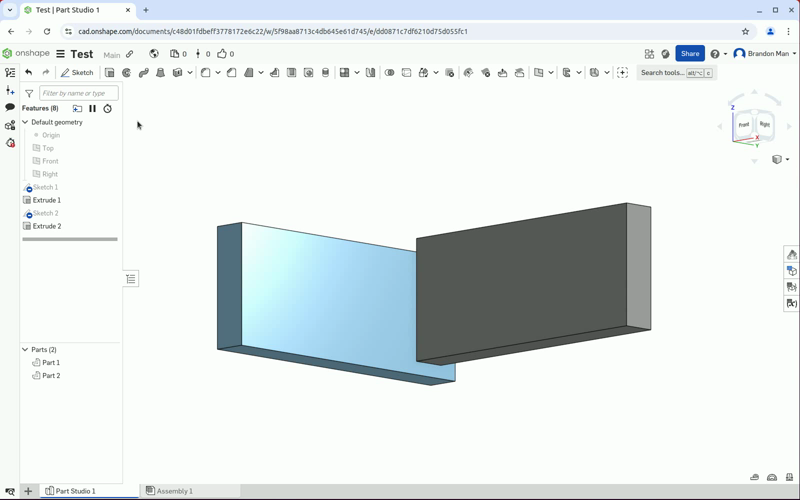
key(left, 3)
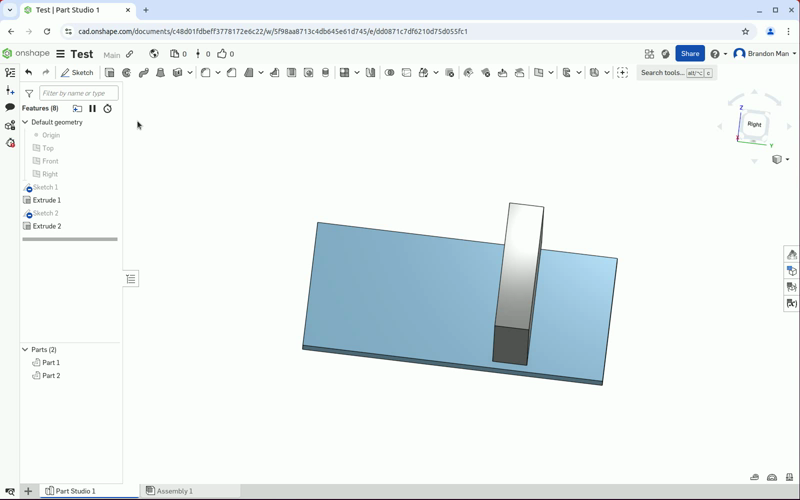
key(right, 3)
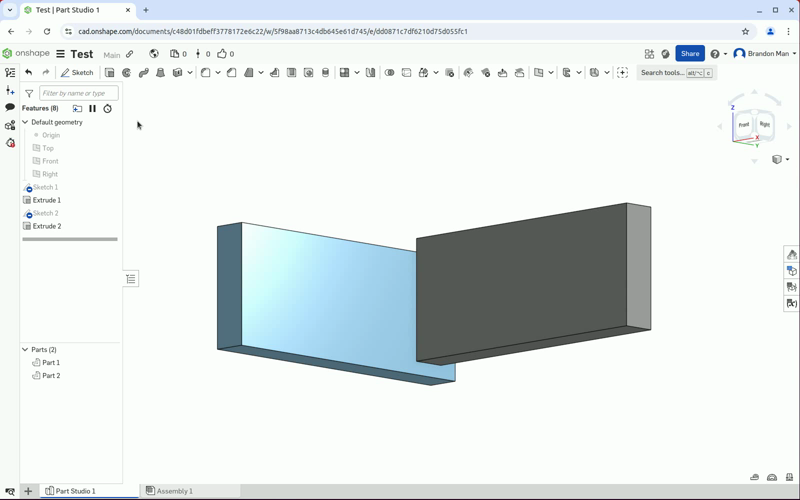
key(down, 3)
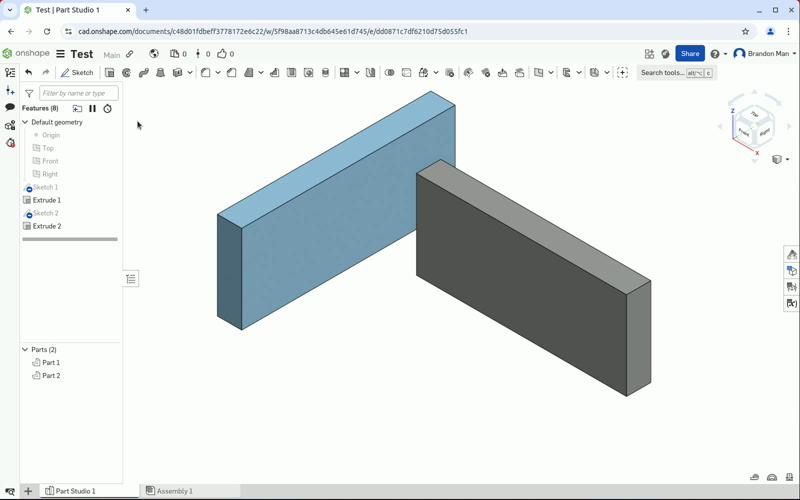
mouse_move(73, 189)
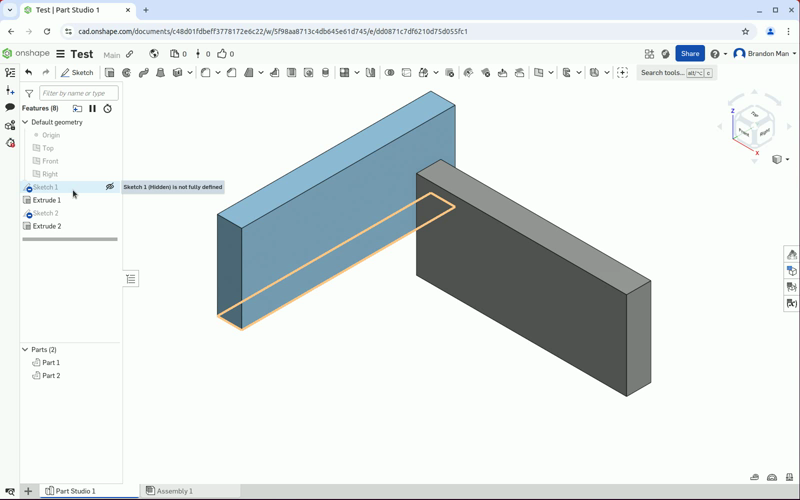
click(73, 189)